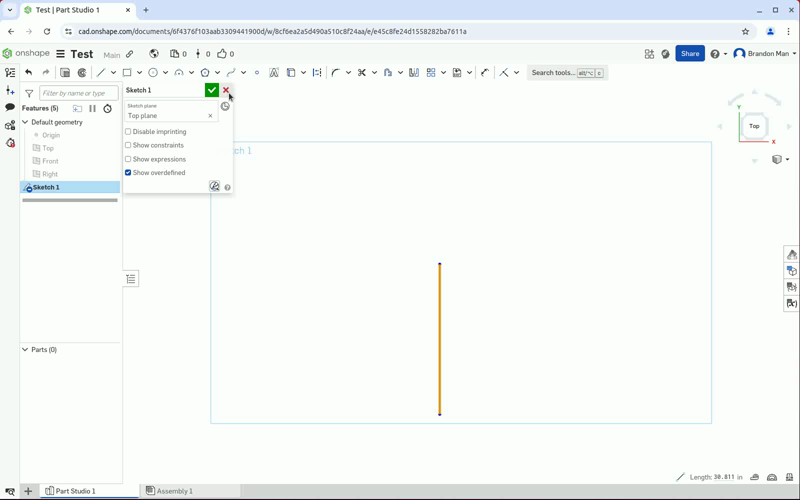
key(shift+h)
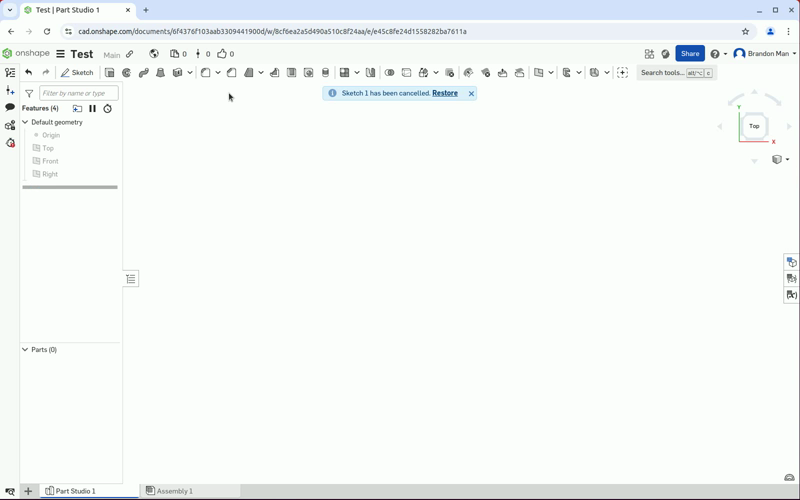
mouse_move(73, 352)
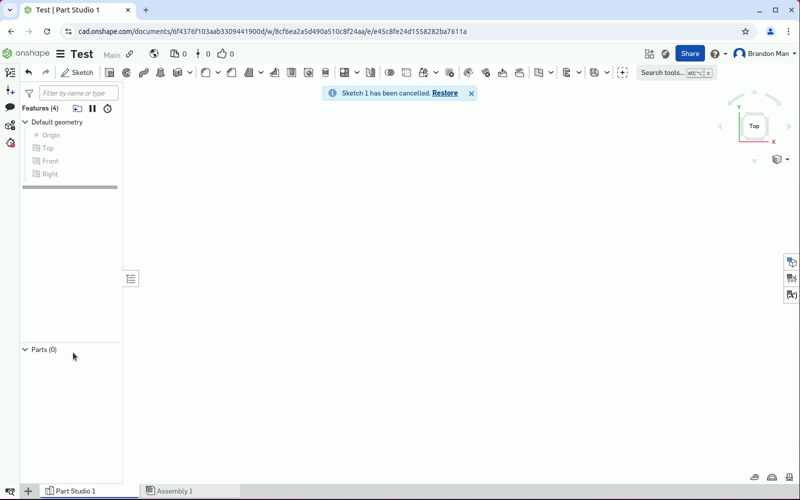
key(y)
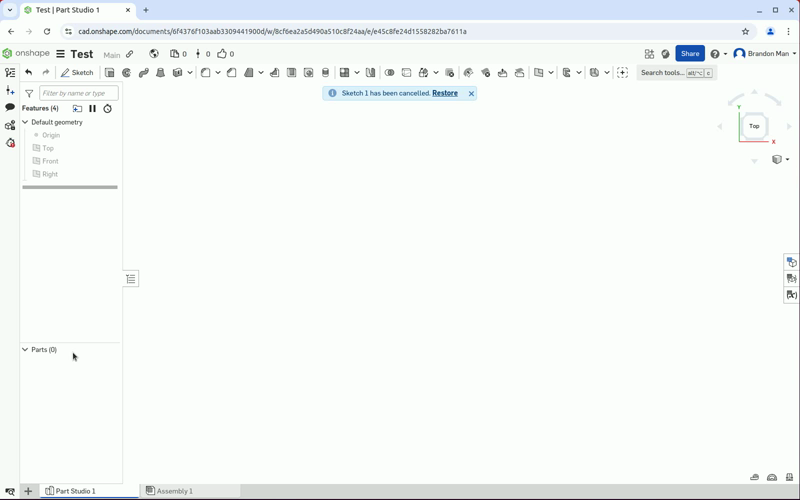
key(shift+p)
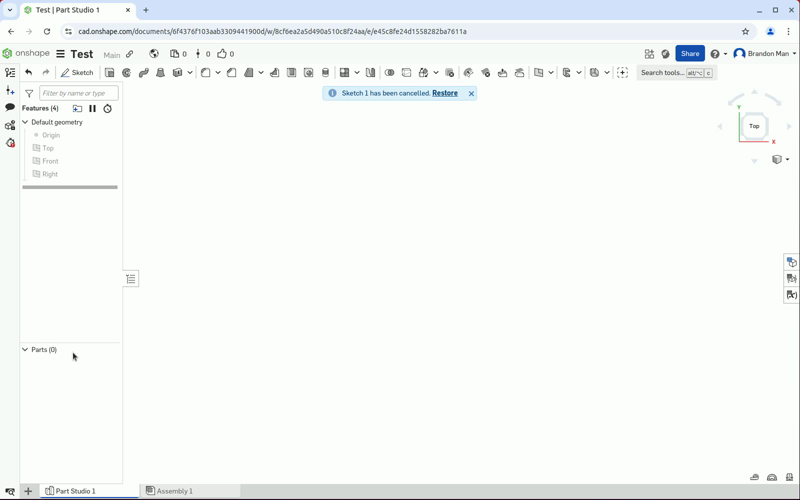
key(space)
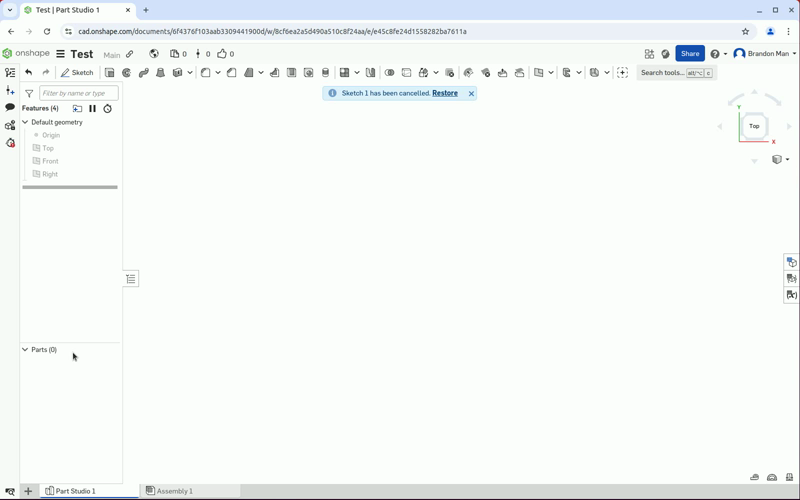
key_down(shift)
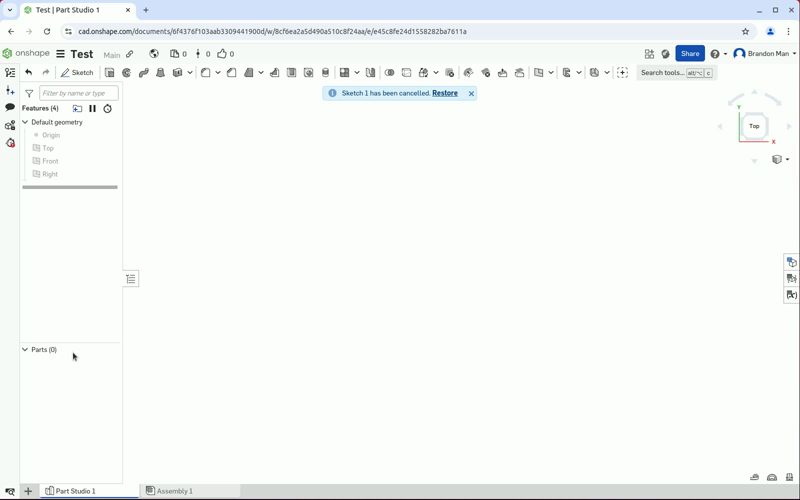
key(up)
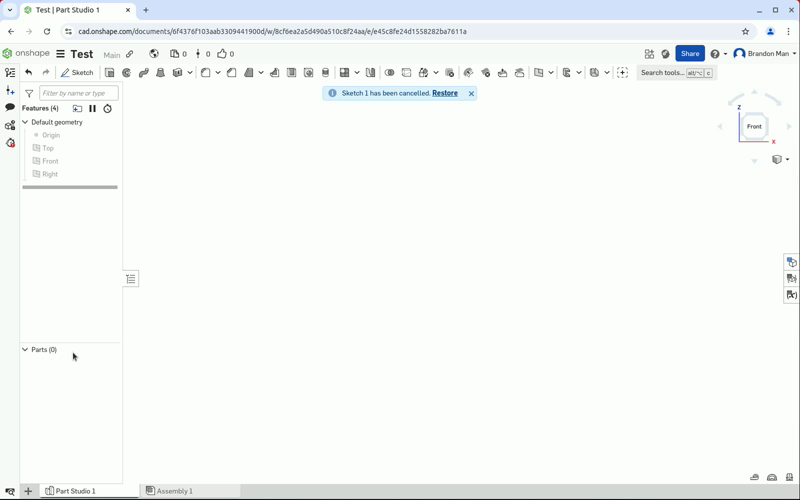
key_up(shift)
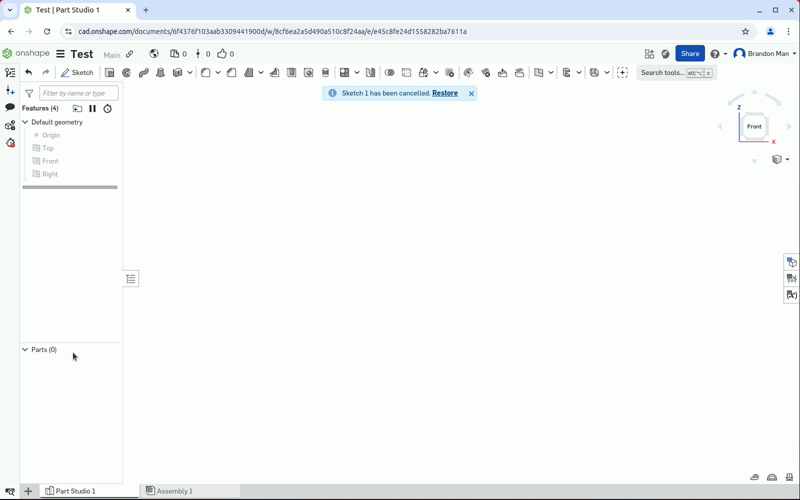
mouse_move(73, 352)
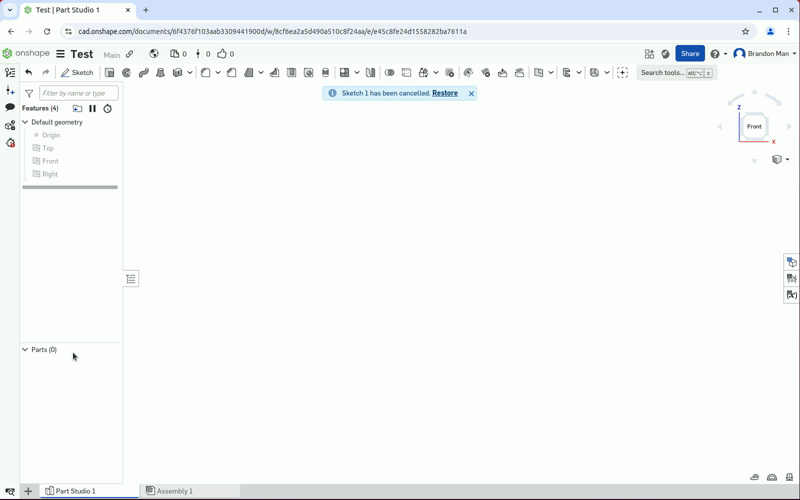
key(shift+y)
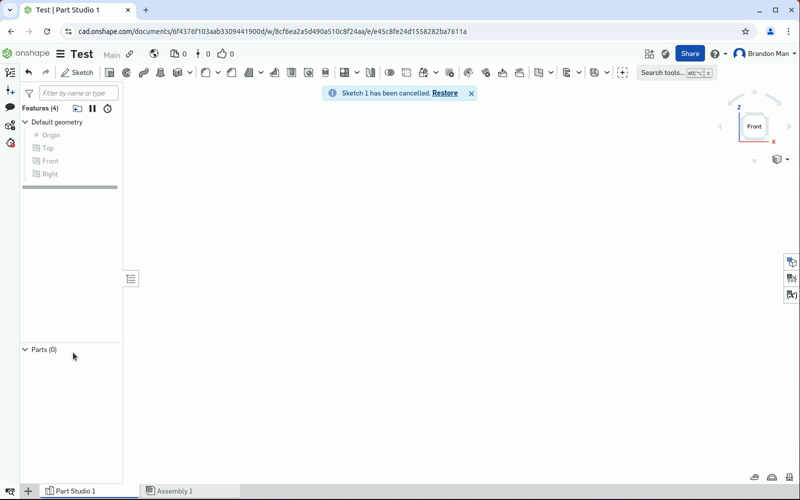
key(shift+s)
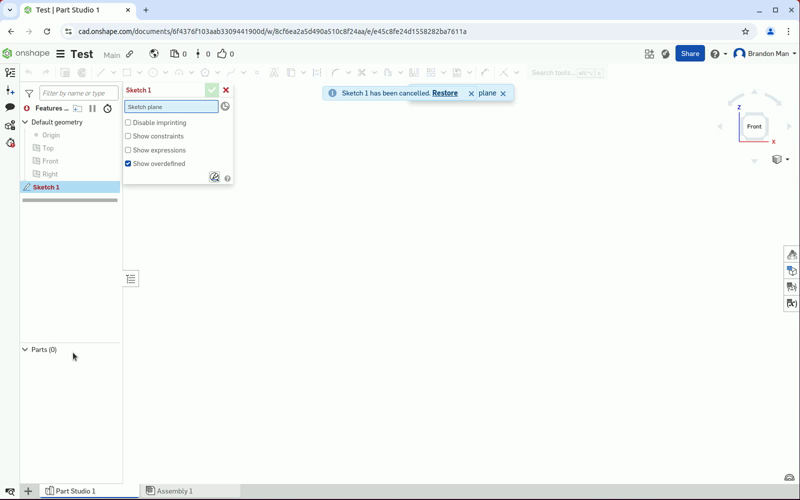
mouse_move(73, 163)
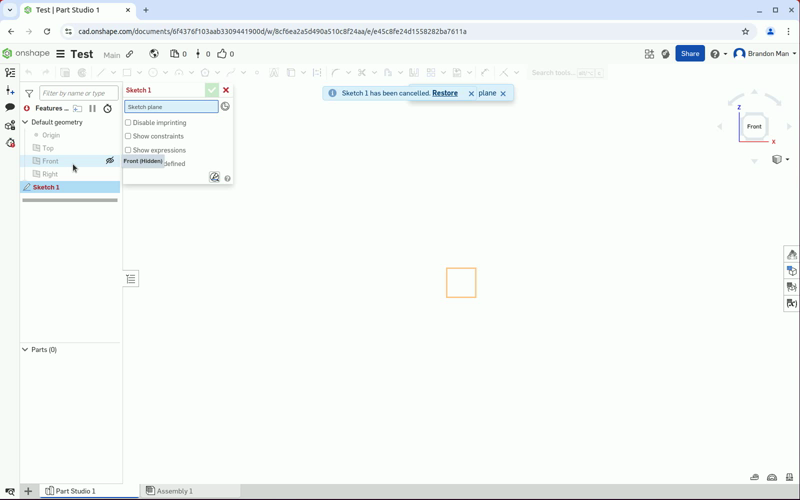
click(73, 163)
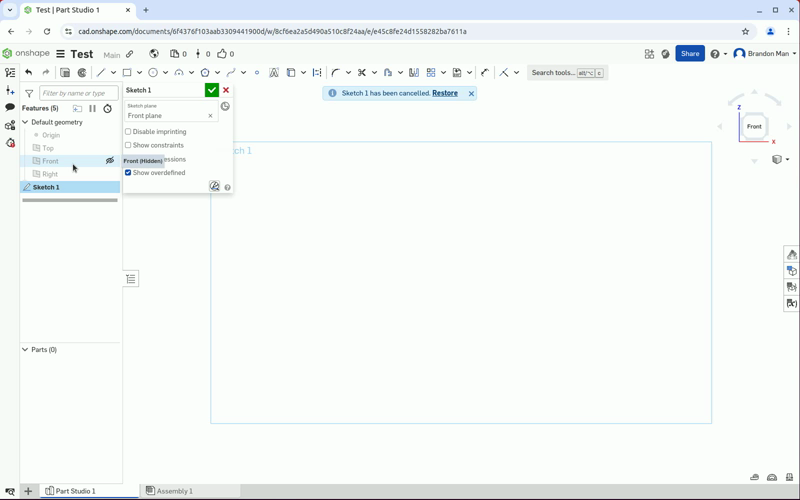
mouse_move(73, 352)
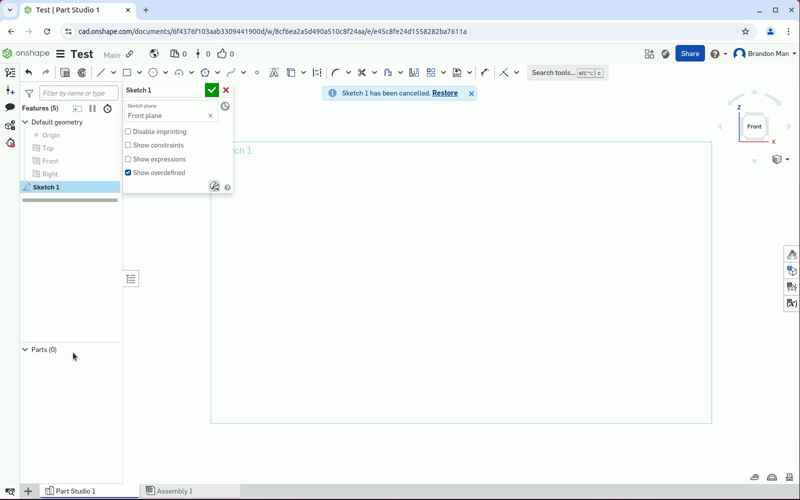
key(y)
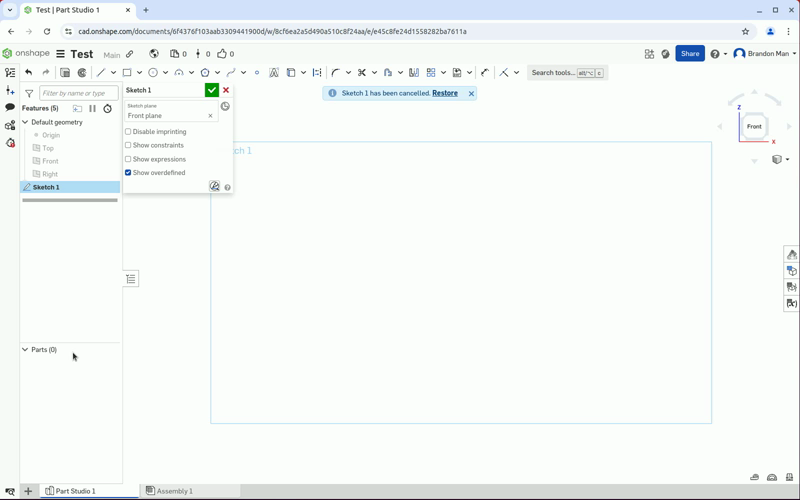
key(l)
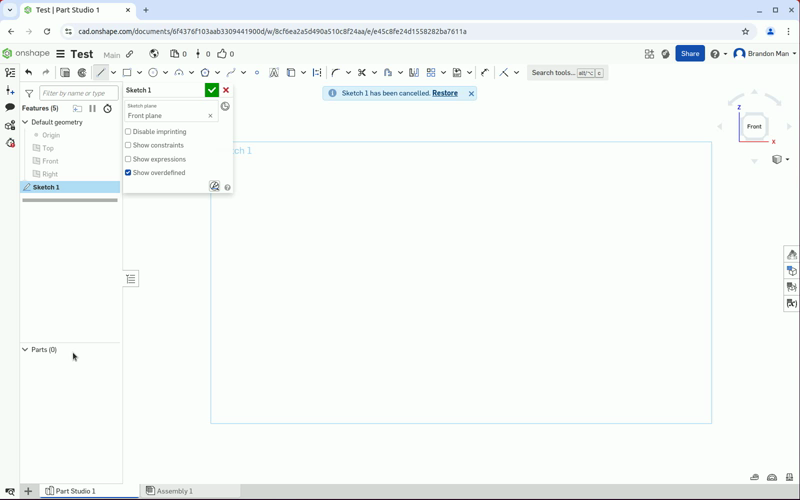
key_down(shift)
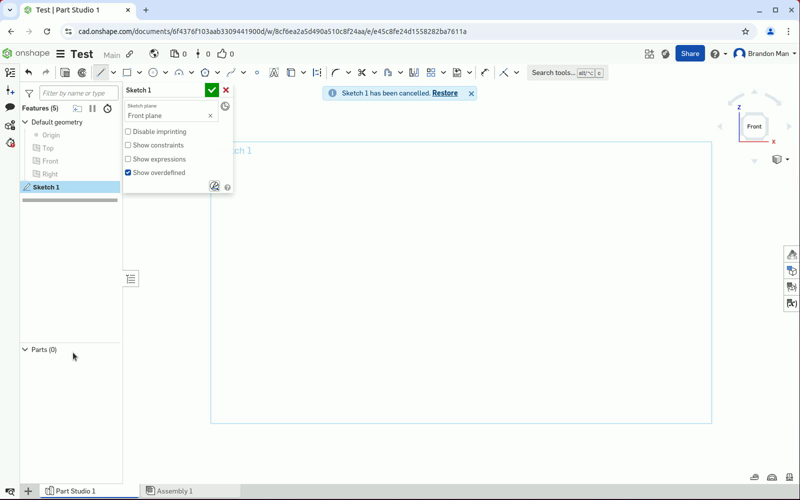
mouse_move(502, 312)
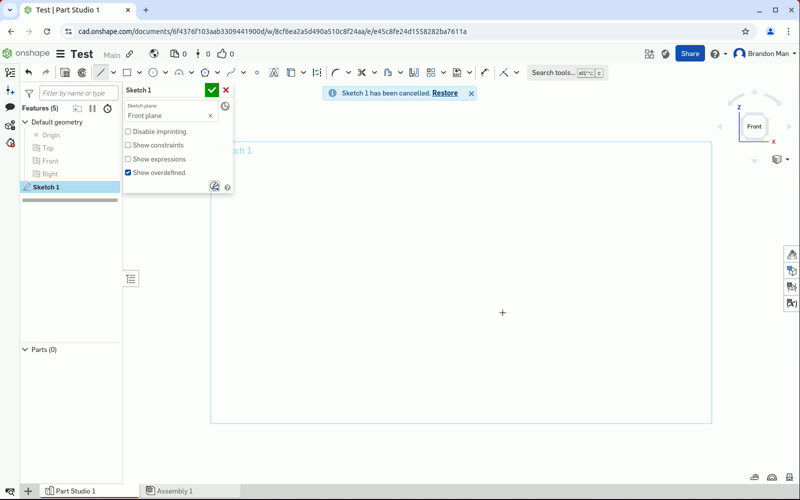
click(502, 312)
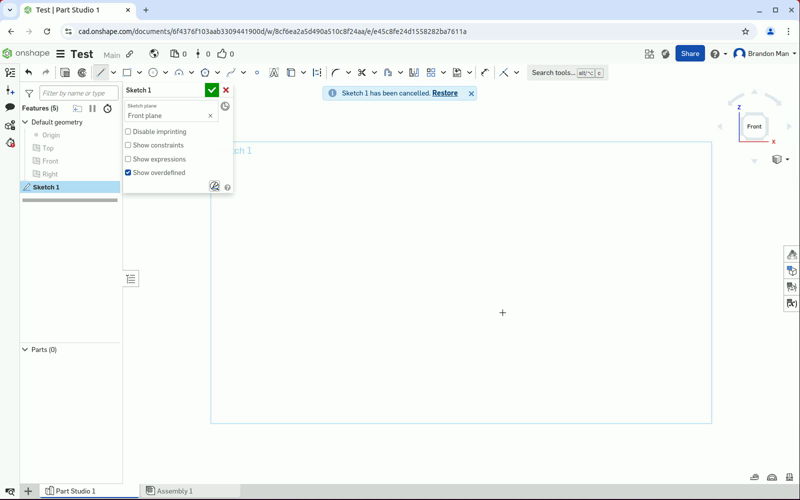
key_up(shift)
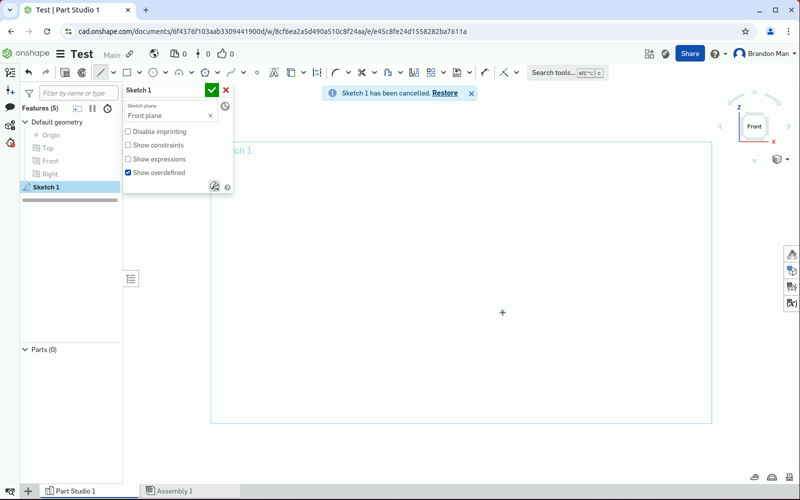
key_down(shift)
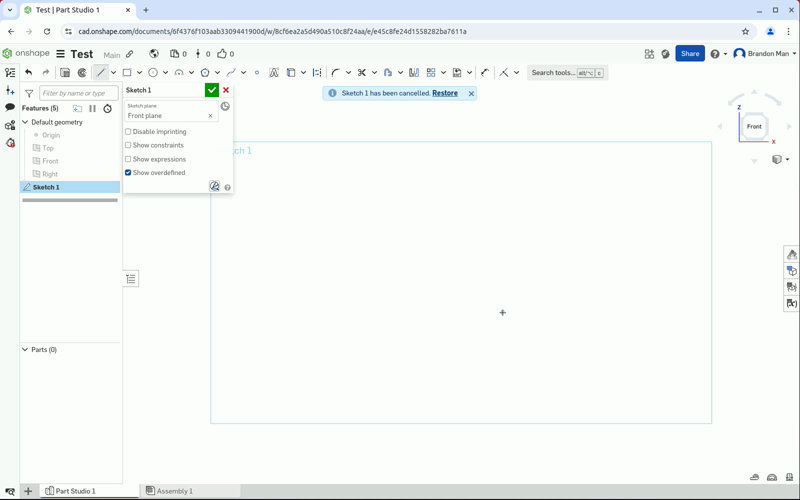
mouse_move(573, 312)
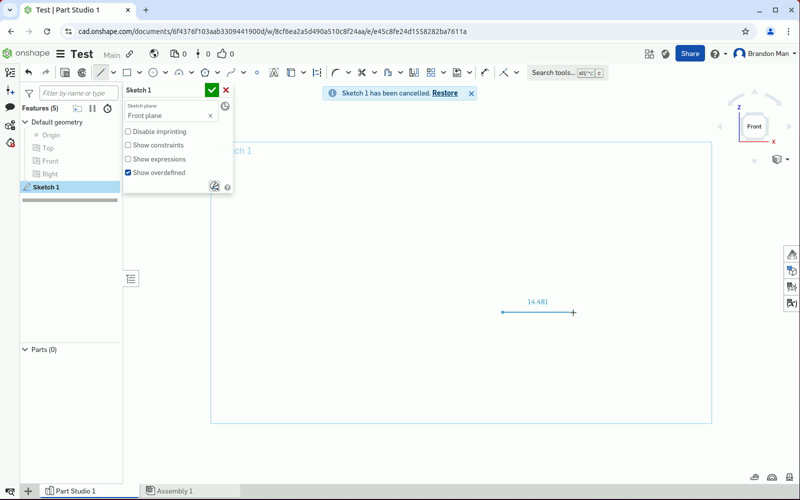
click(573, 312)
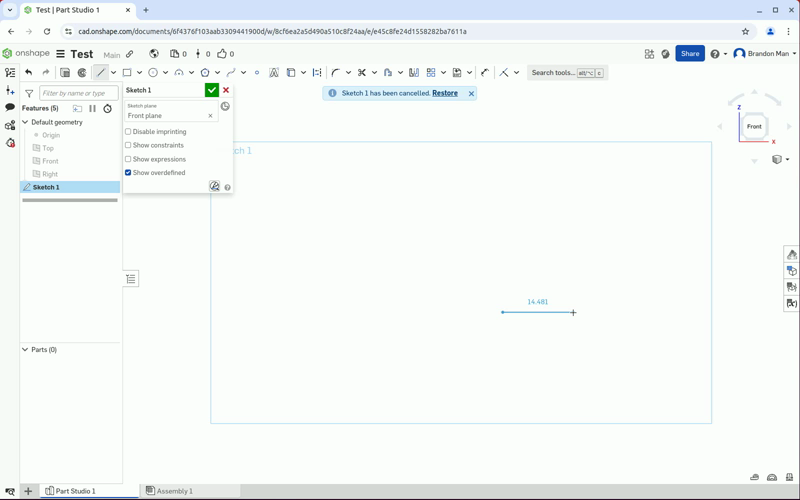
key_up(shift)
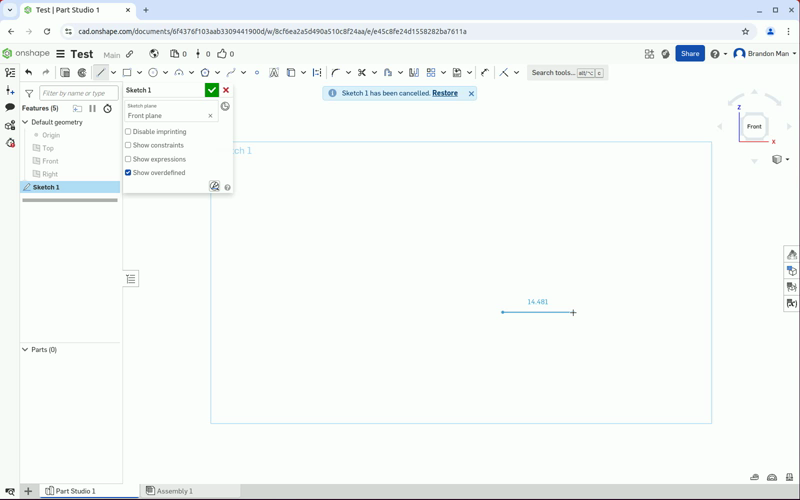
key_down(shift)
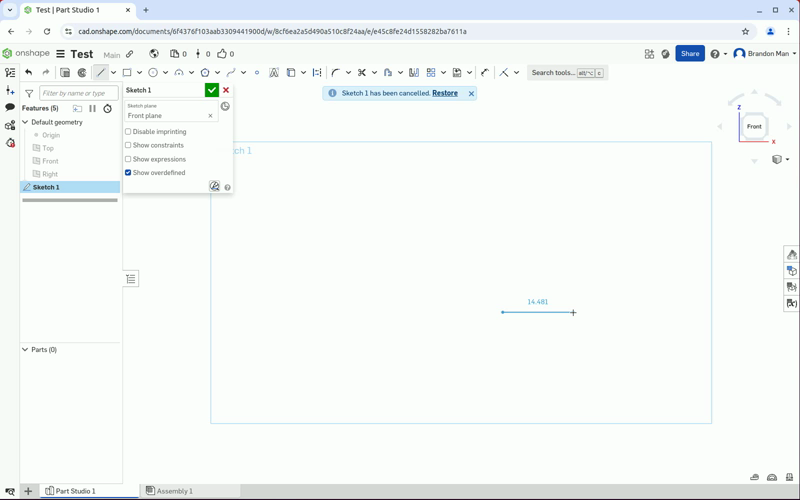
mouse_move(589, 312)
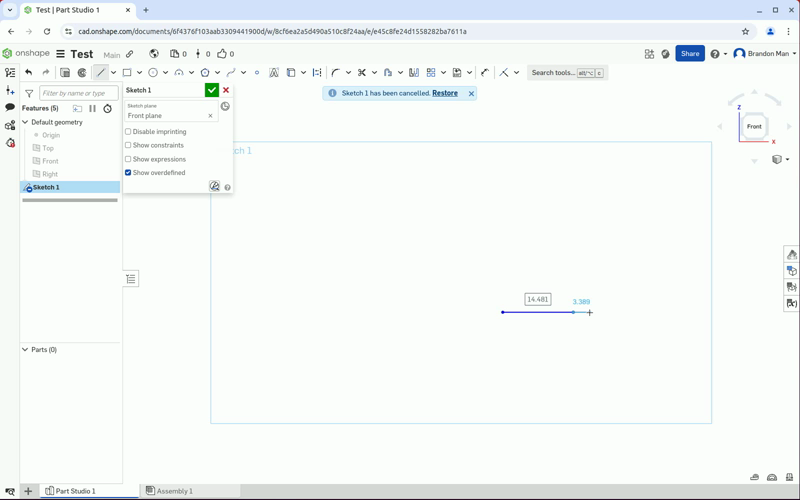
mouse_move(573, 253)
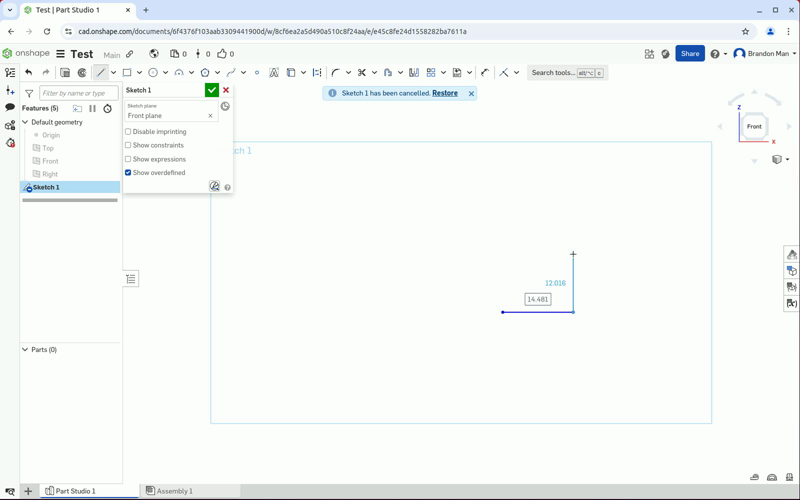
click(573, 253)
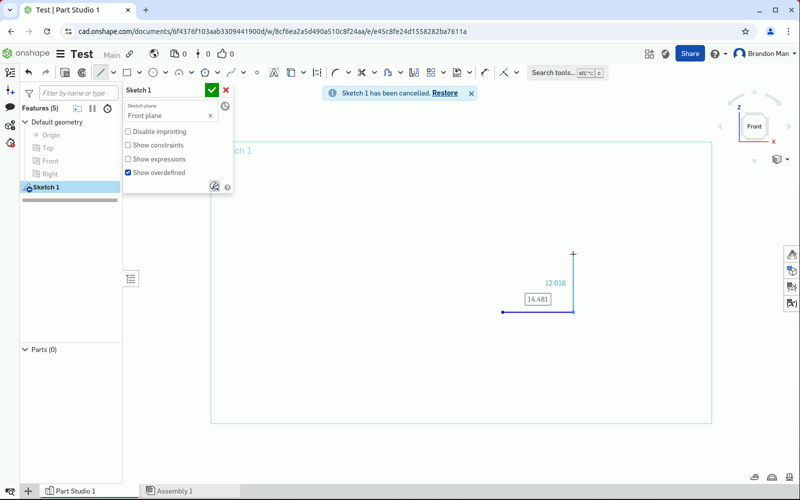
key_up(shift)
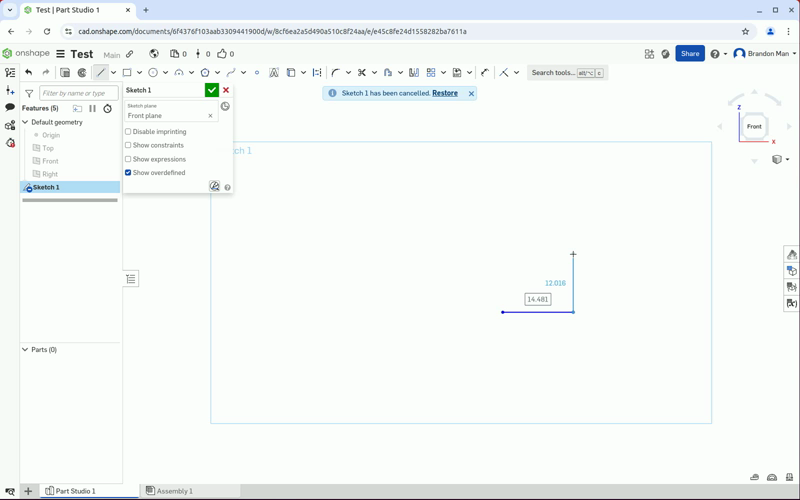
key_down(shift)
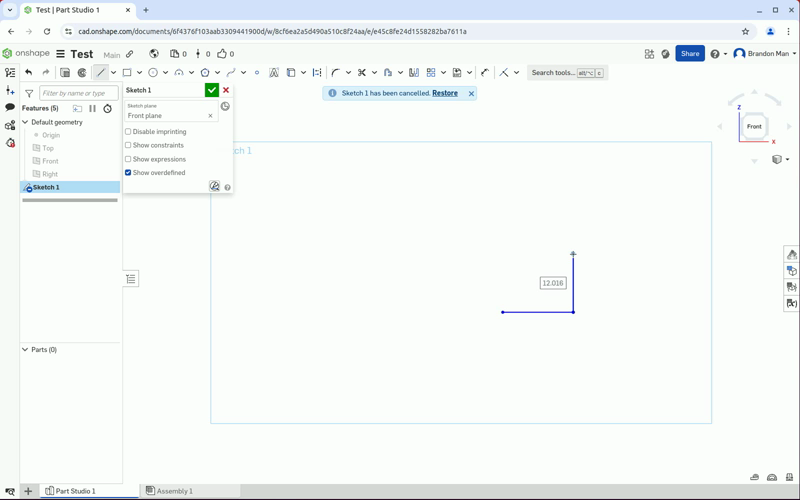
mouse_move(502, 253)
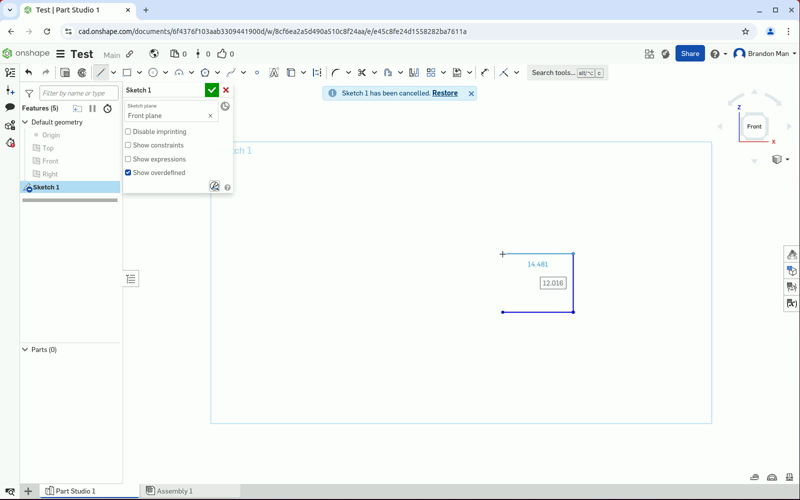
click(502, 253)
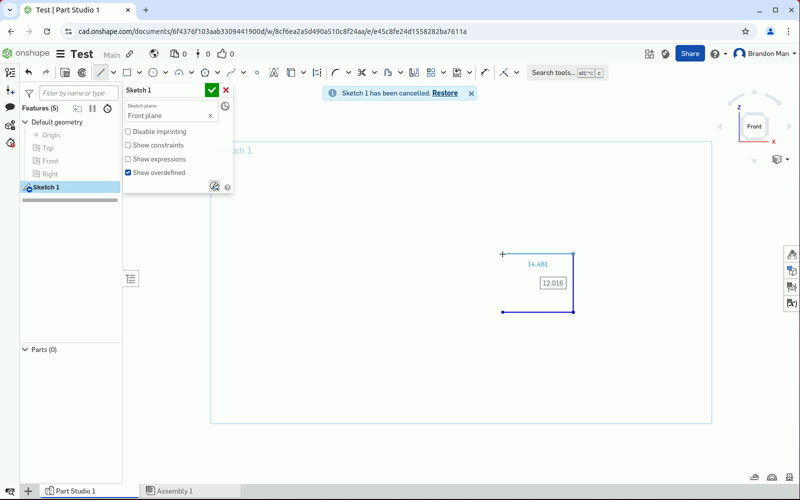
key_up(shift)
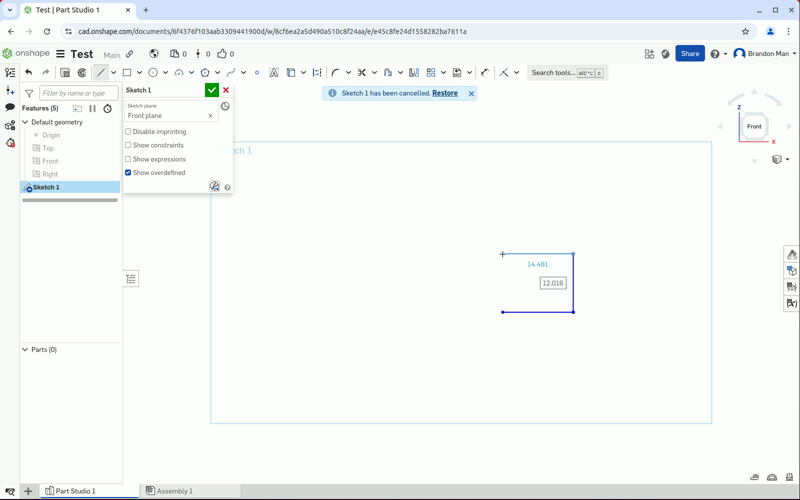
key(esc)
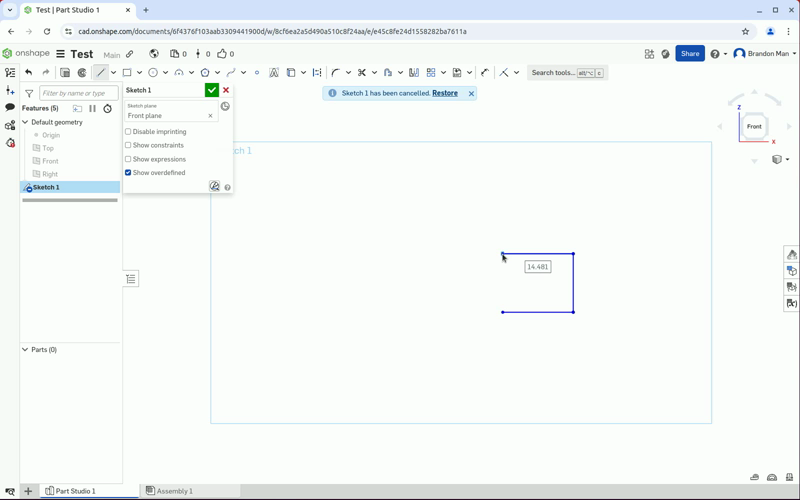
key(a)
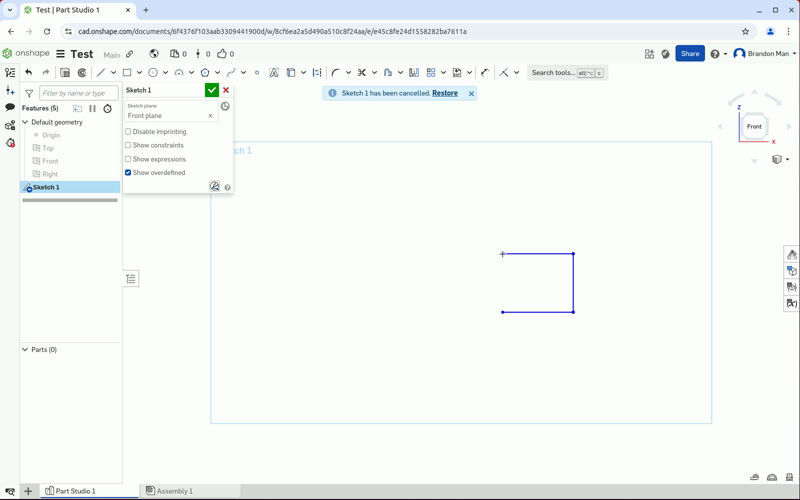
mouse_move(502, 253)
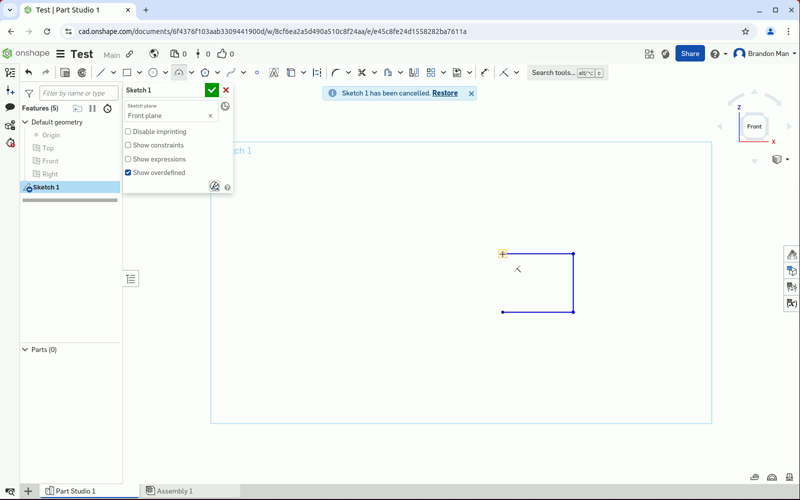
click(502, 253)
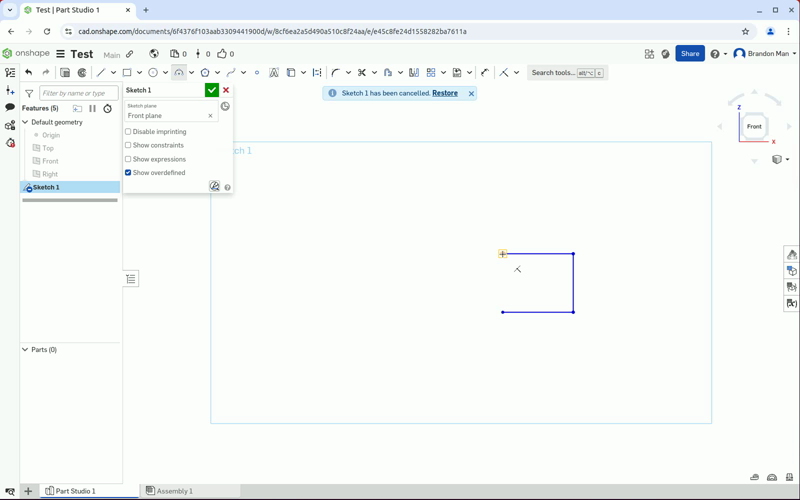
mouse_move(502, 312)
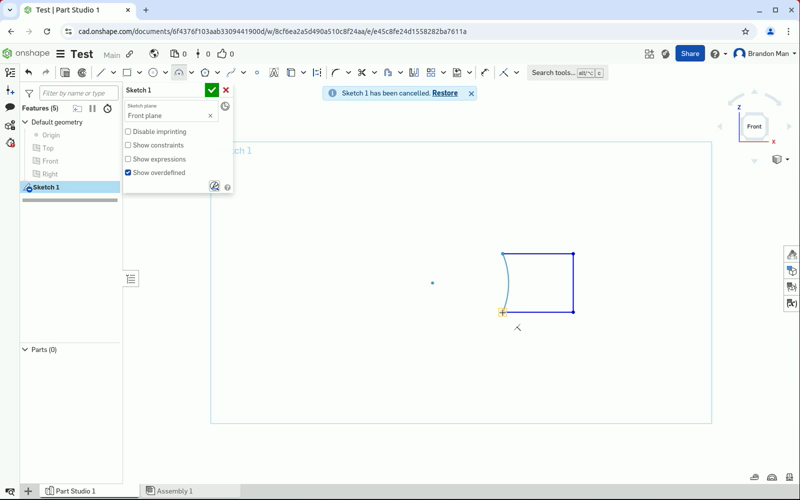
click(502, 312)
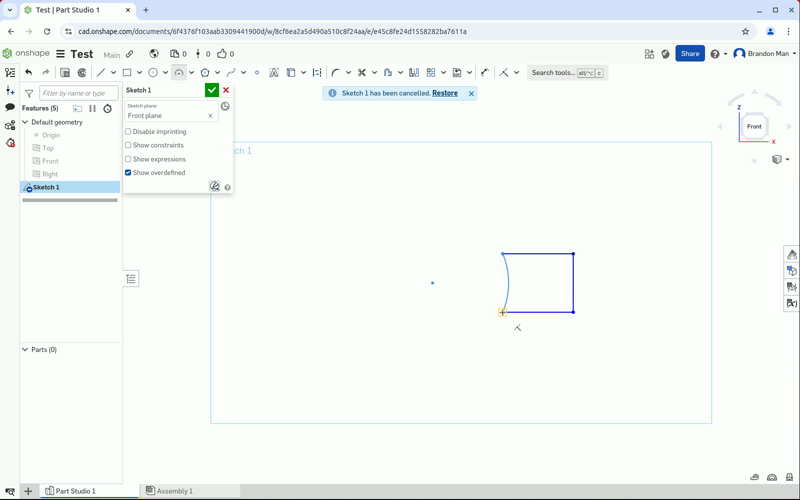
key_down(shift)
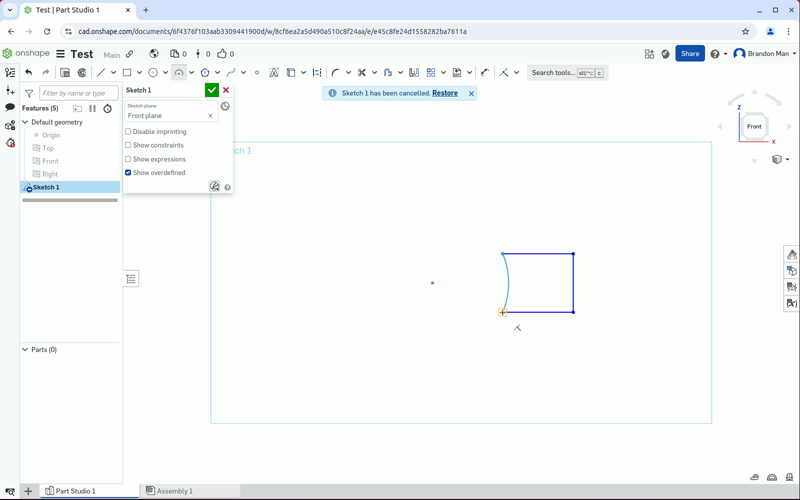
mouse_move(410, 282)
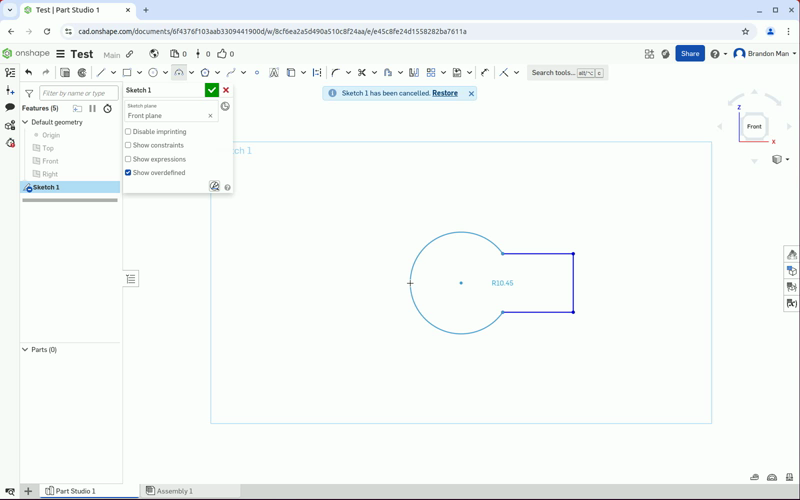
click(410, 282)
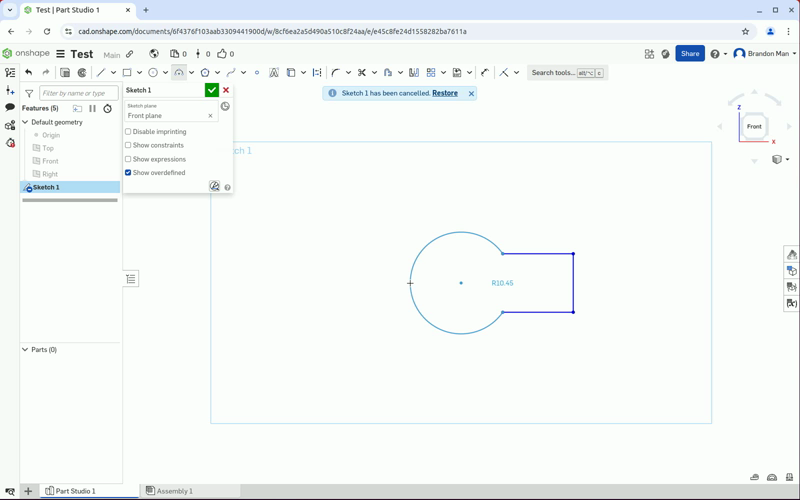
key_up(shift)
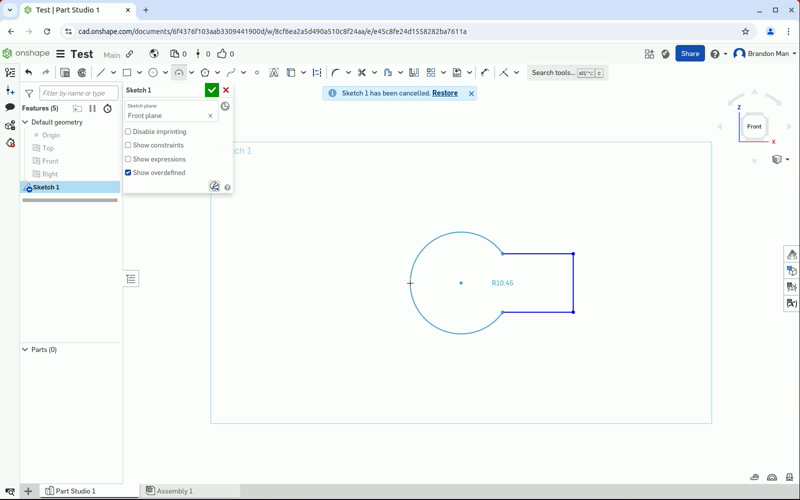
key(esc)
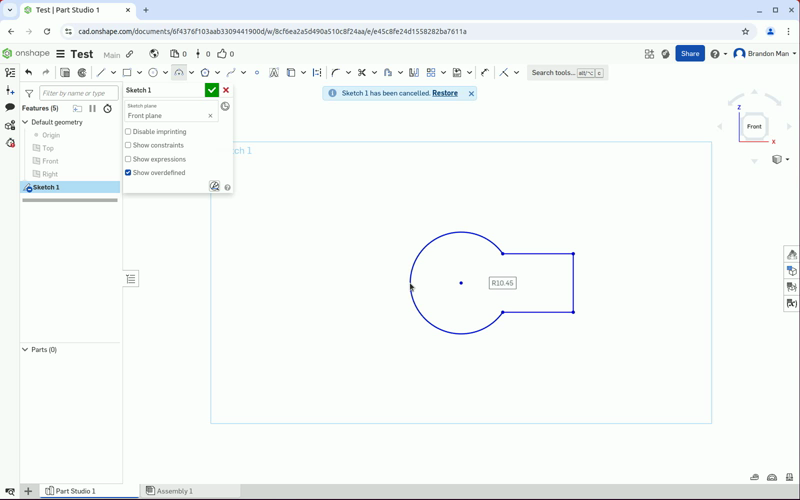
mouse_move(427, 276)
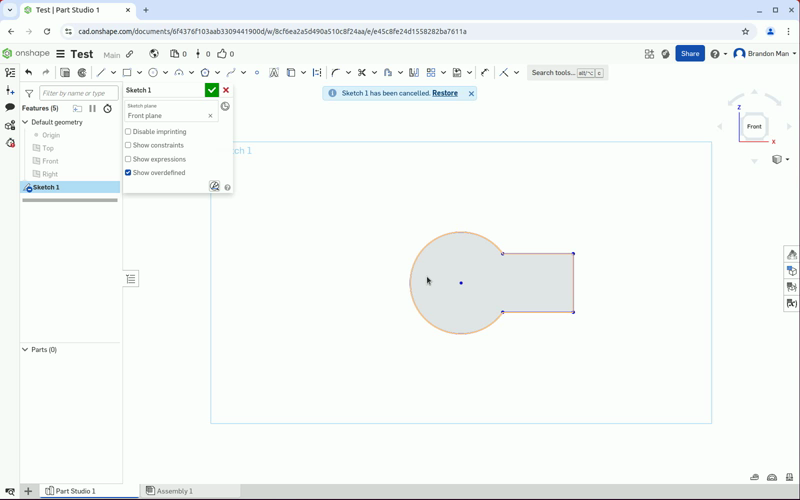
click(427, 276)
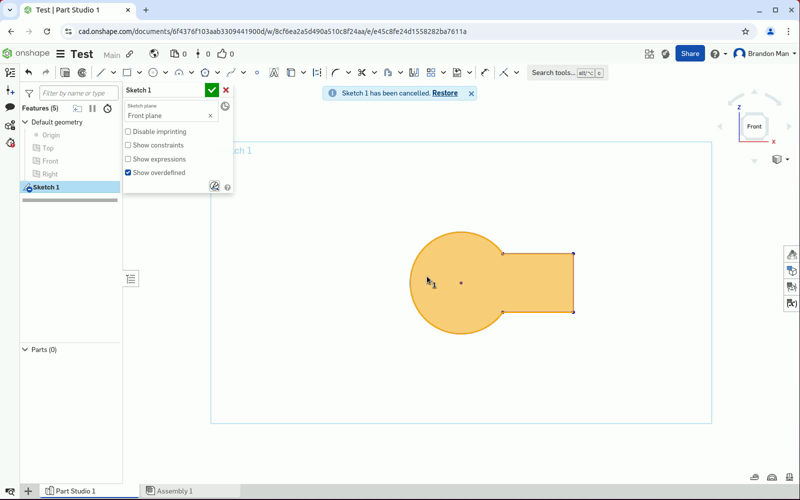
mouse_move(73, 352)
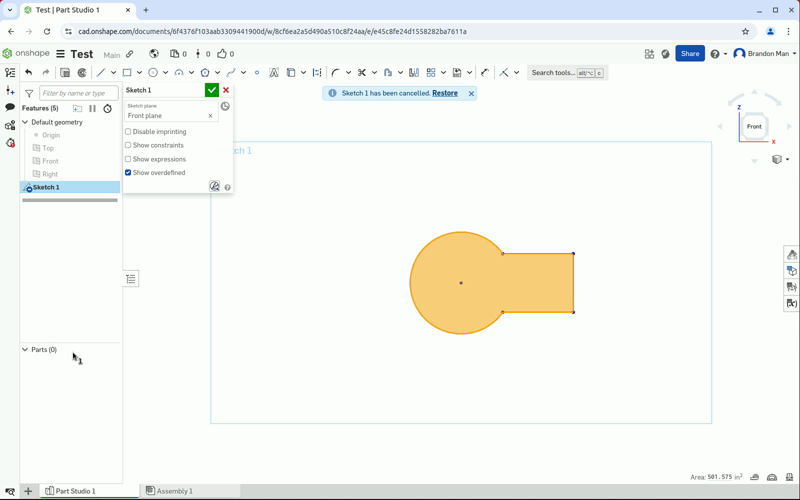
key(shift+y)
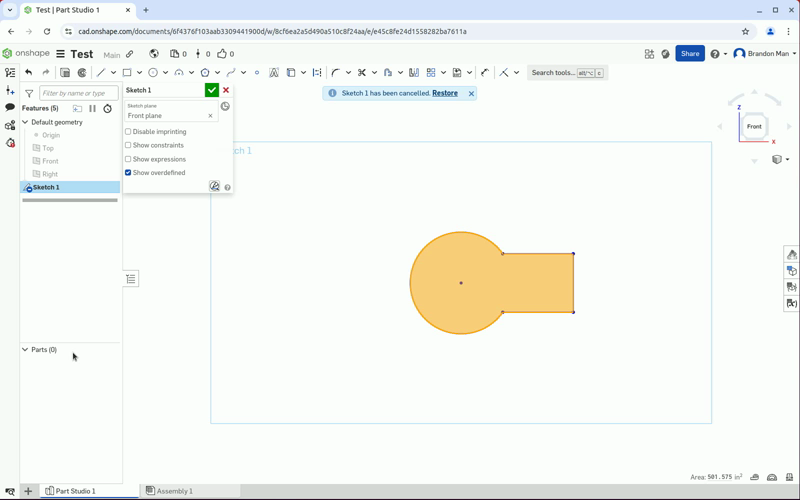
key(shift+e)
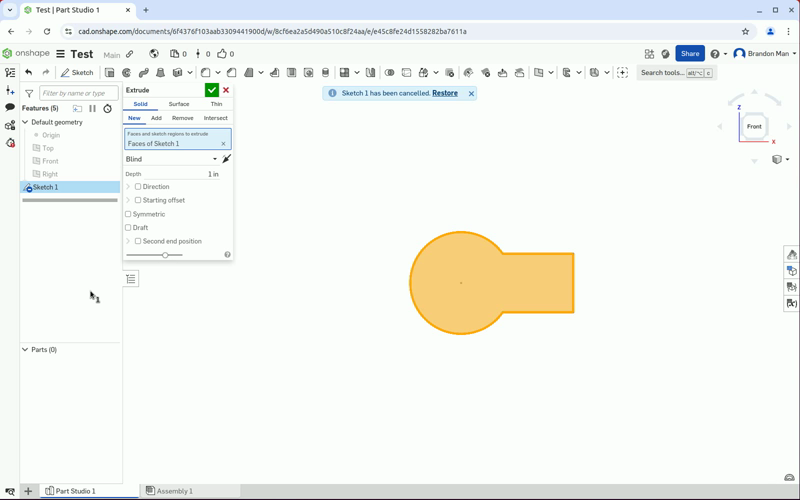
mouse_move(143, 106)
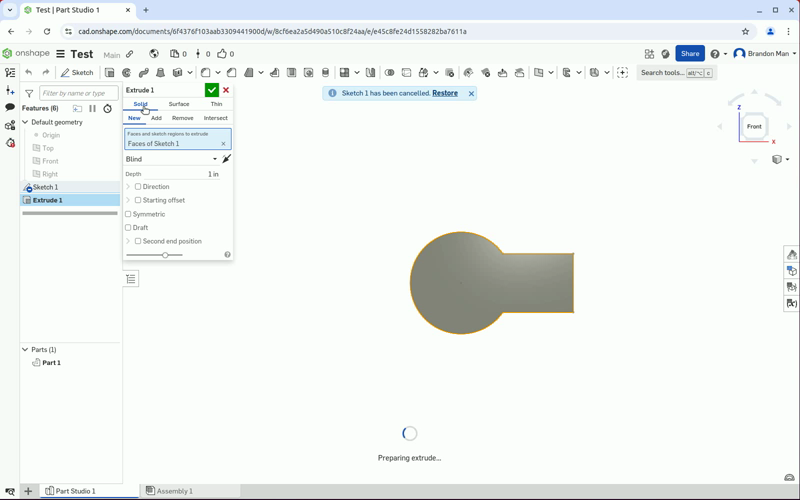
click(143, 106)
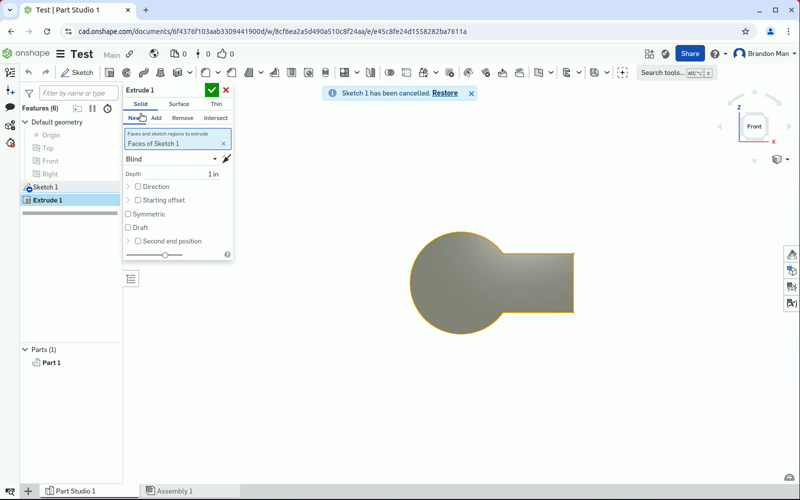
mouse_move(137, 120)
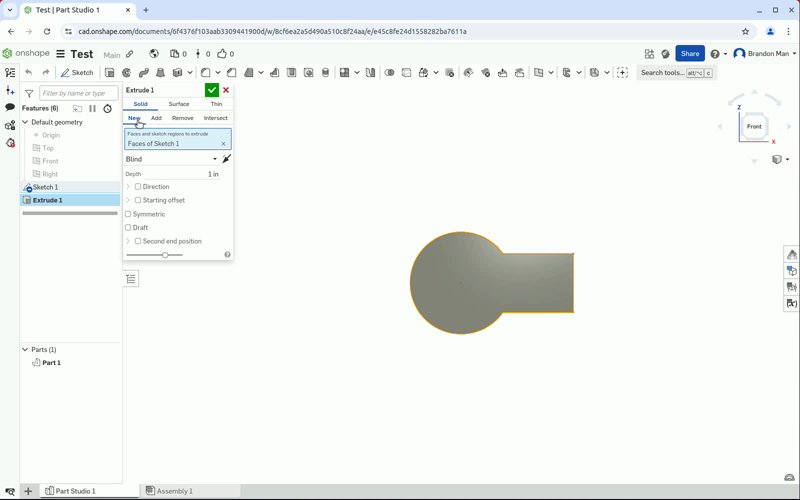
click(137, 120)
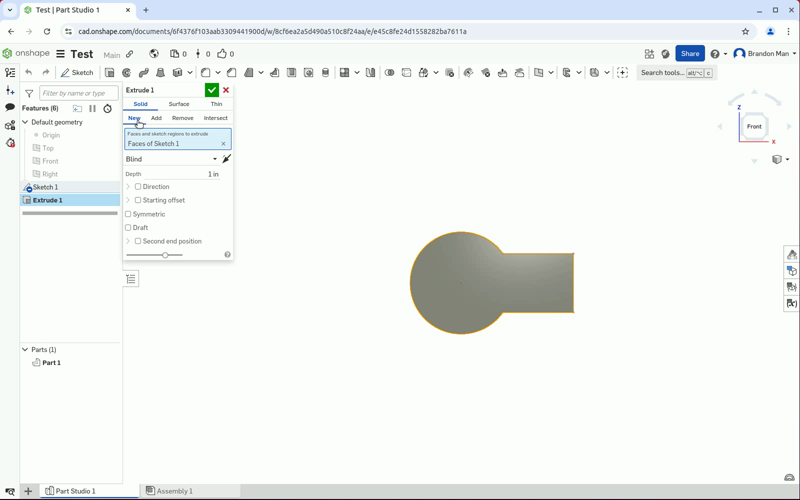
key(tab, 4)
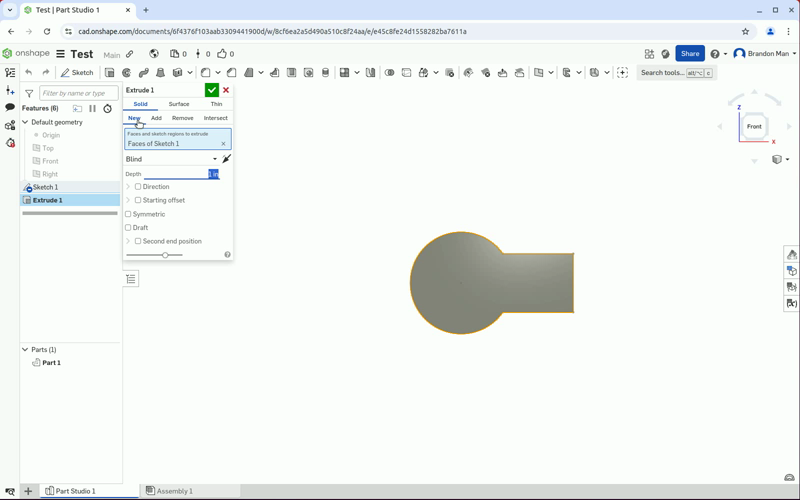
text(4.092)
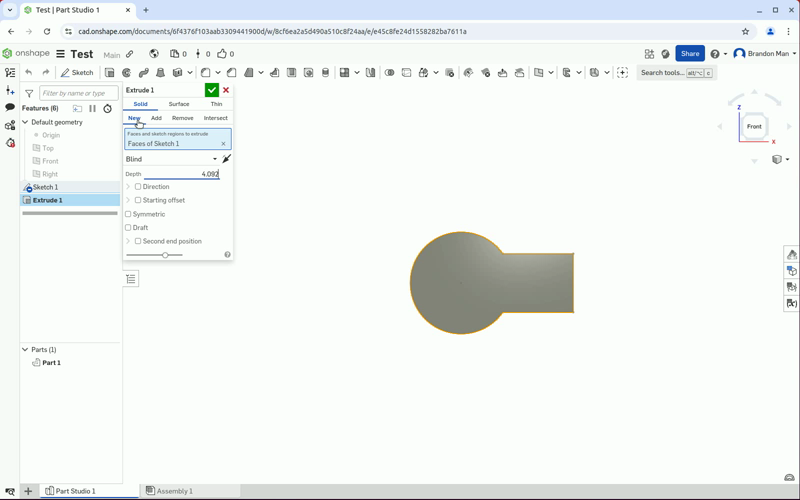
key(enter)
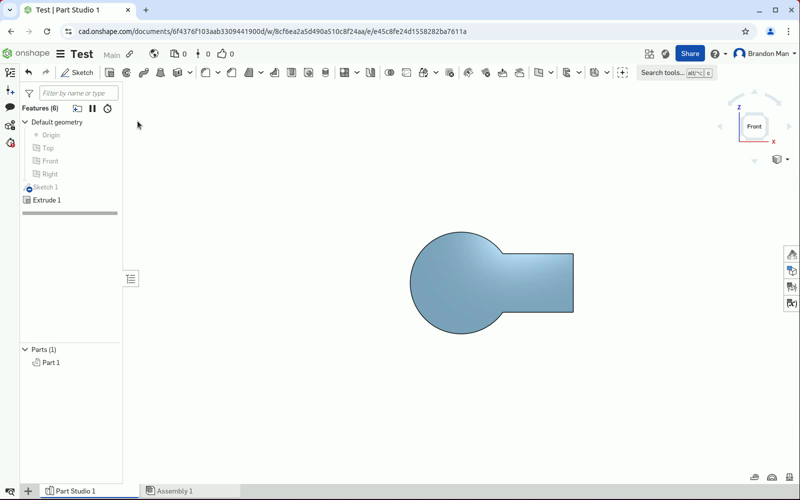
key(shift+h)
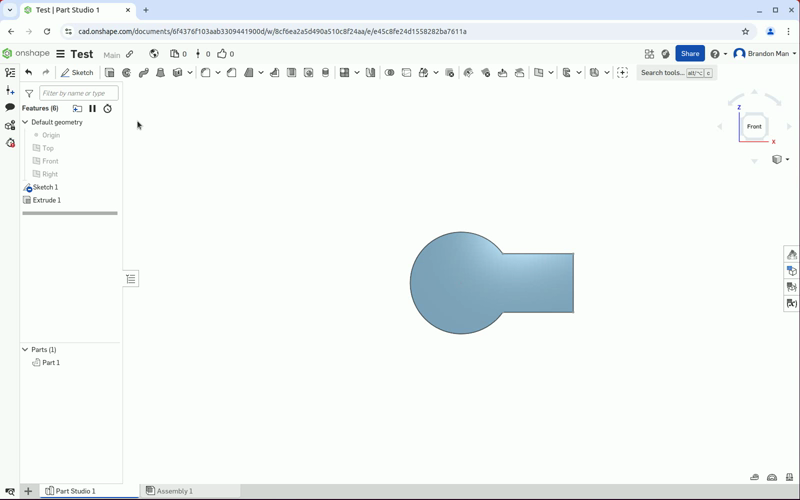
key(shift+h)
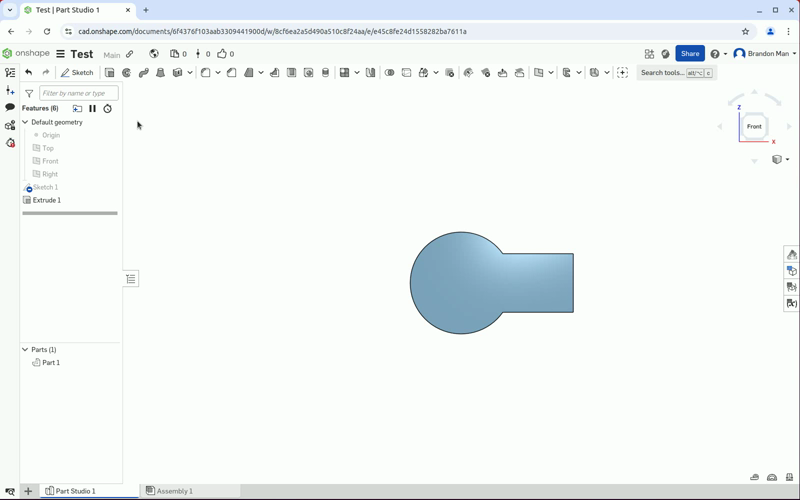
mouse_move(73, 189)
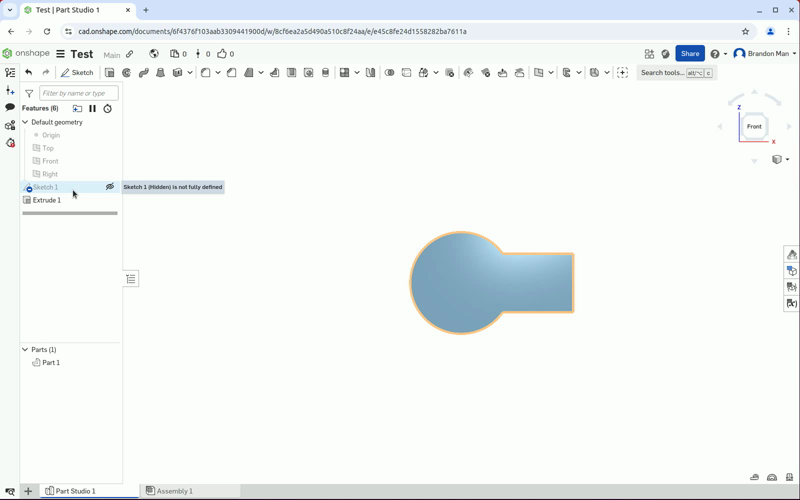
click(73, 189)
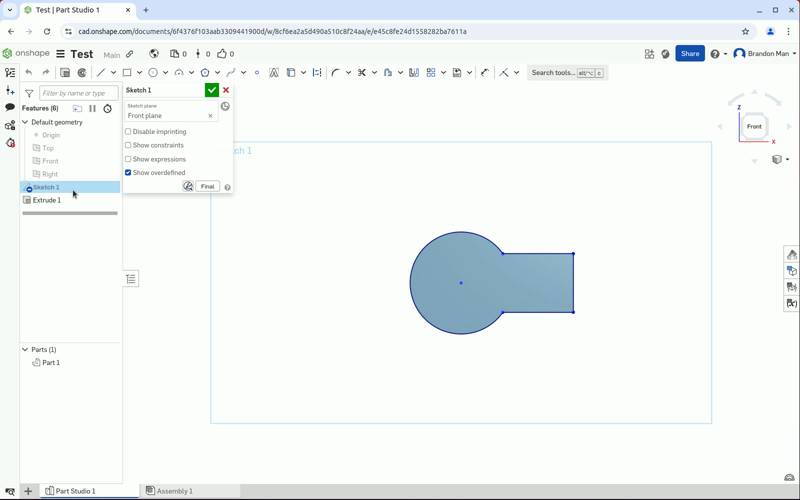
mouse_move(229, 92)
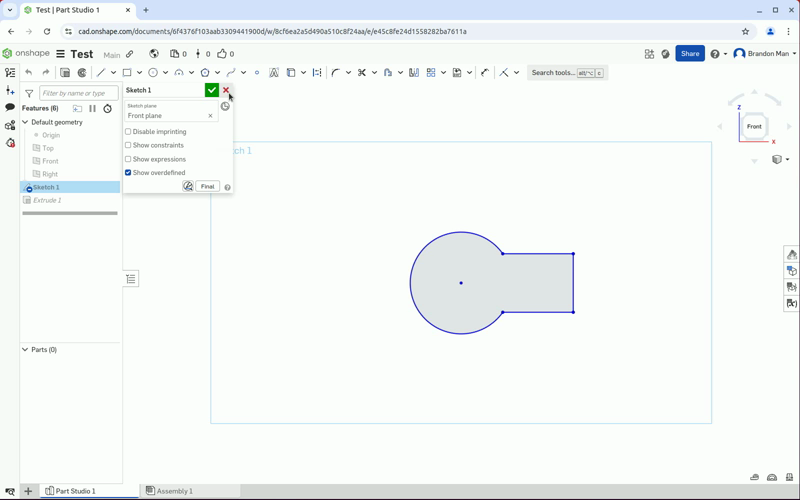
click(229, 92)
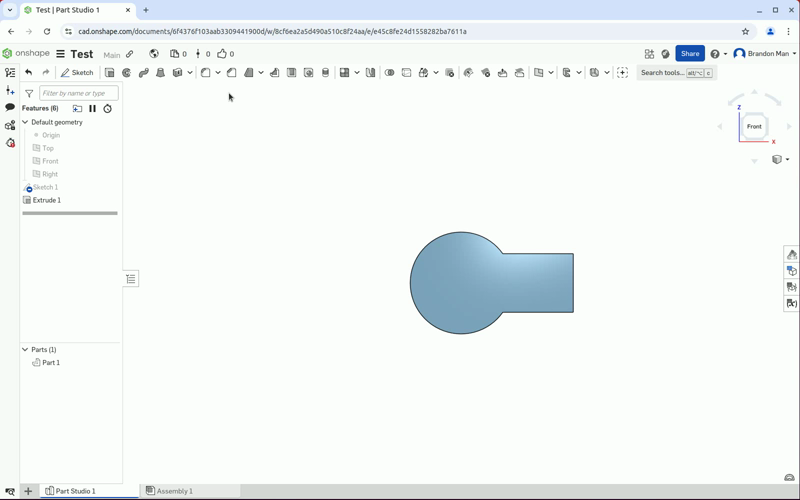
mouse_move(541, 75)
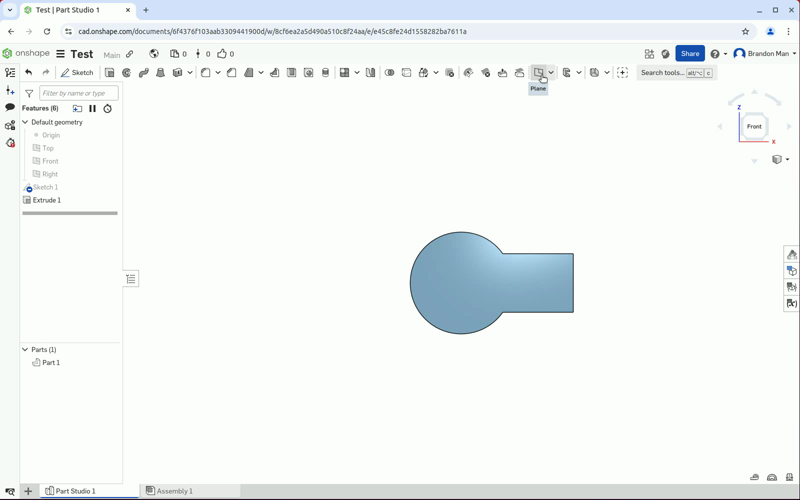
click(541, 75)
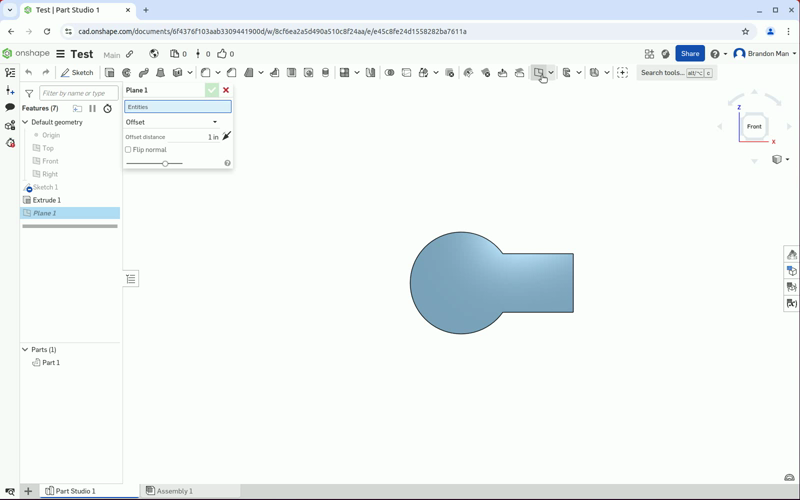
mouse_move(73, 163)
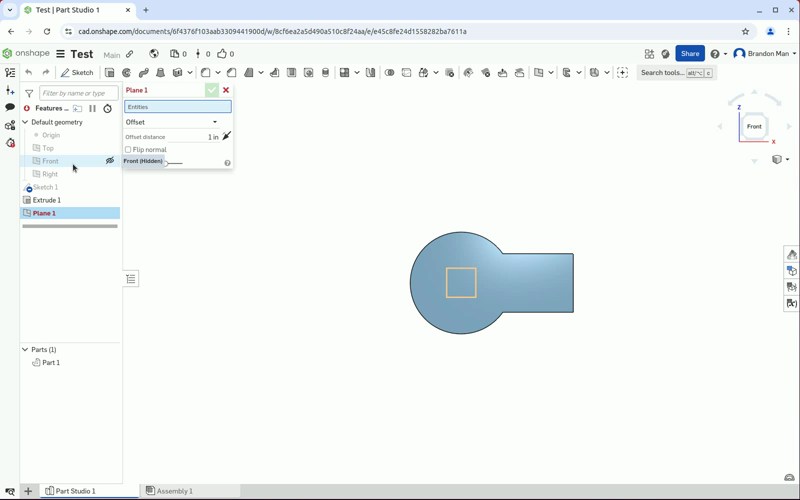
click(73, 163)
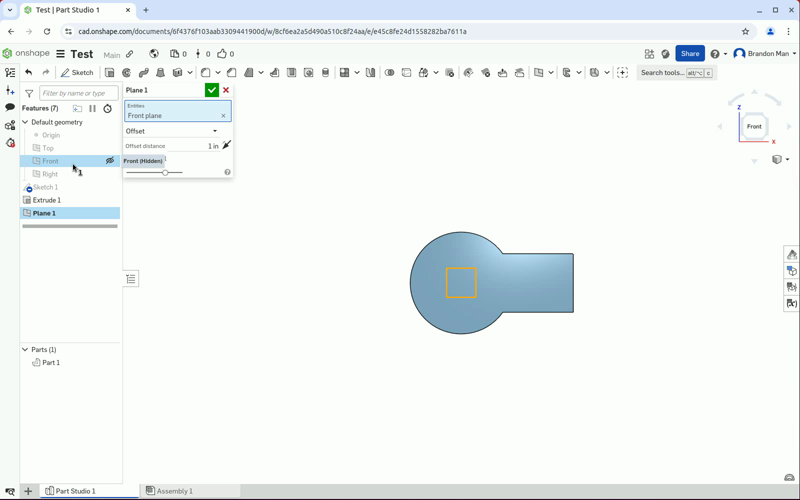
key(tab, 2)
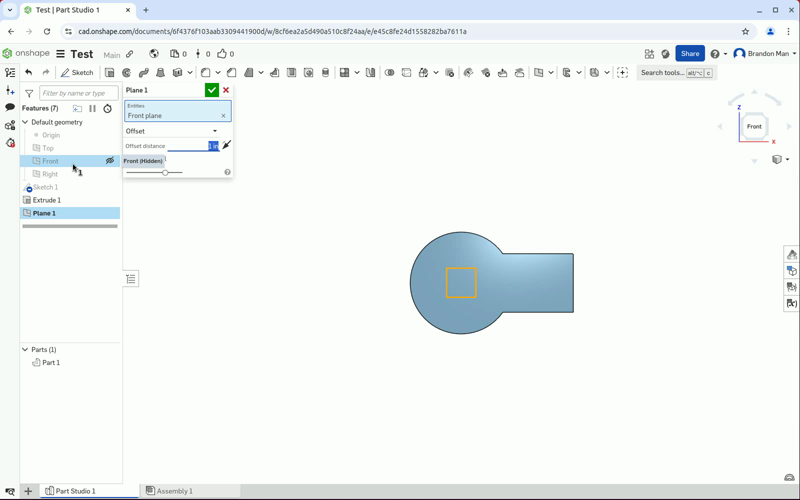
text(4.098)
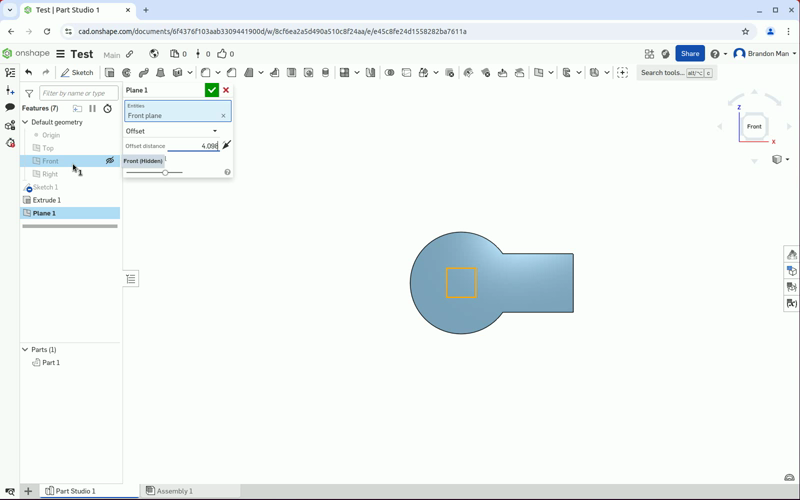
key(enter, 2)
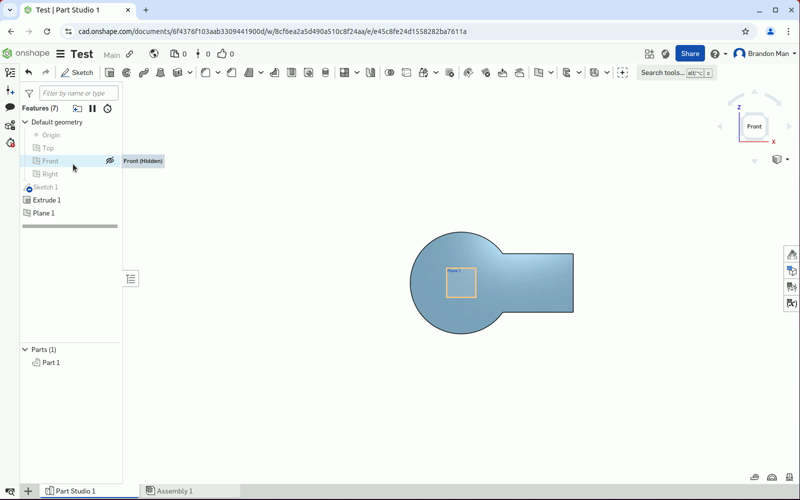
key(shift+s)
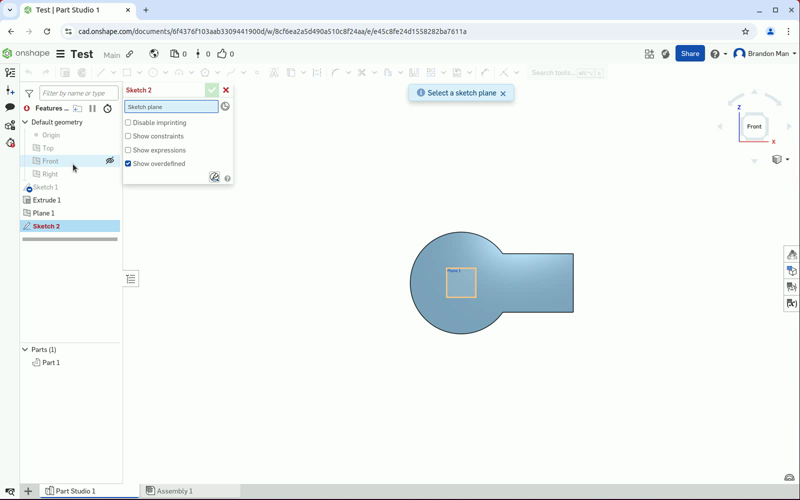
mouse_move(73, 215)
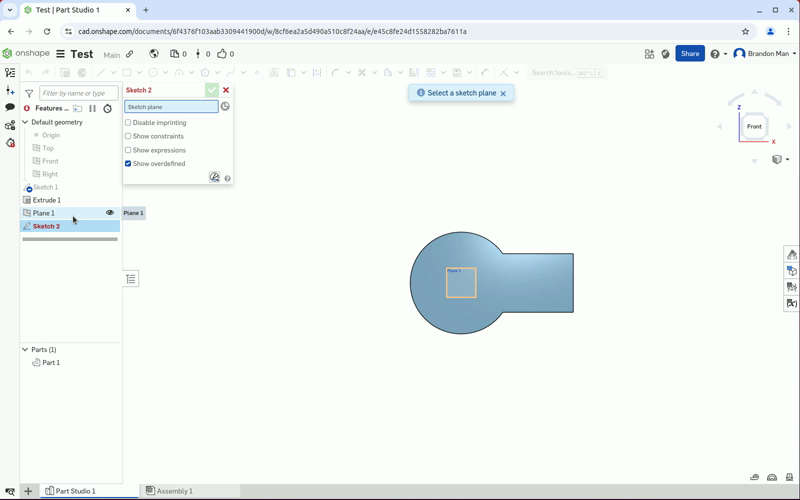
click(73, 215)
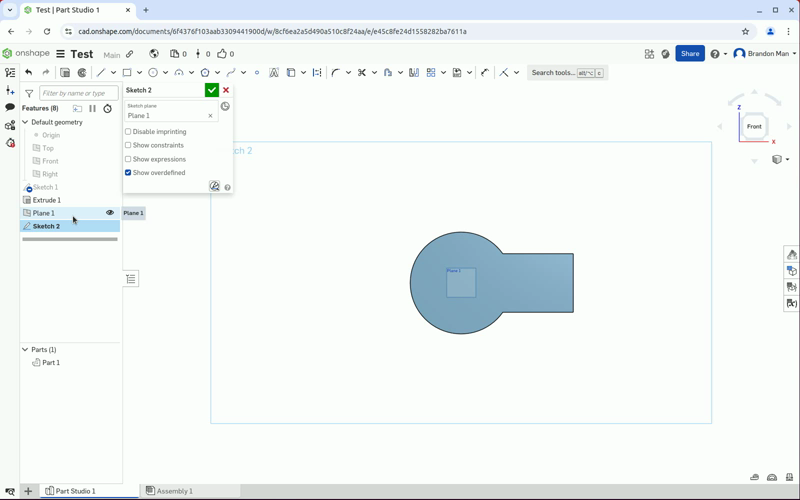
mouse_move(73, 352)
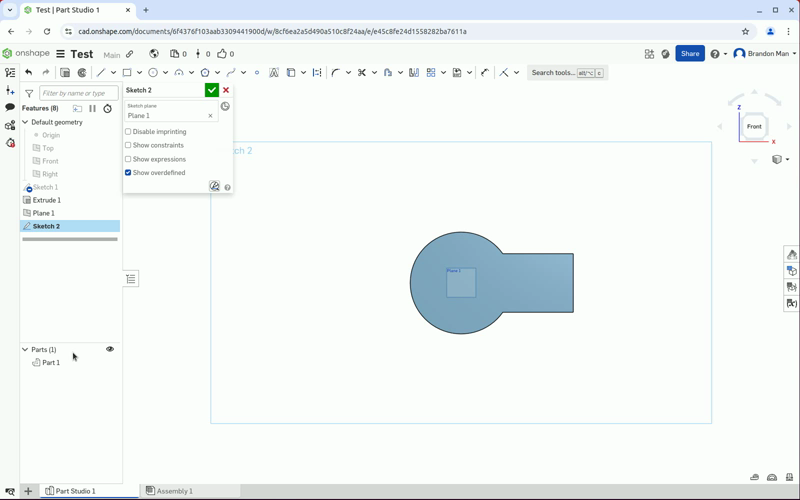
key(y)
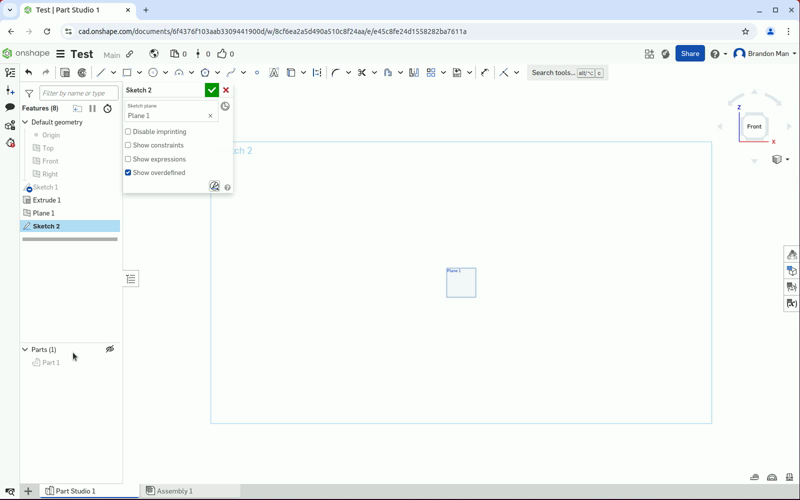
key(c)
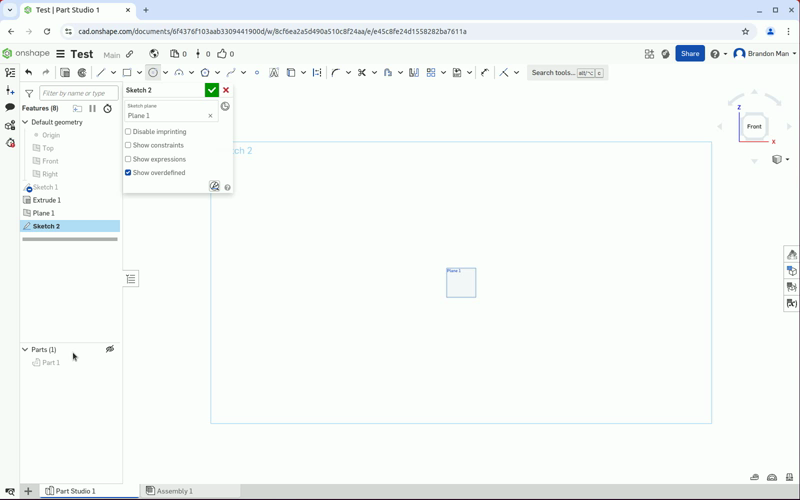
key_down(shift)
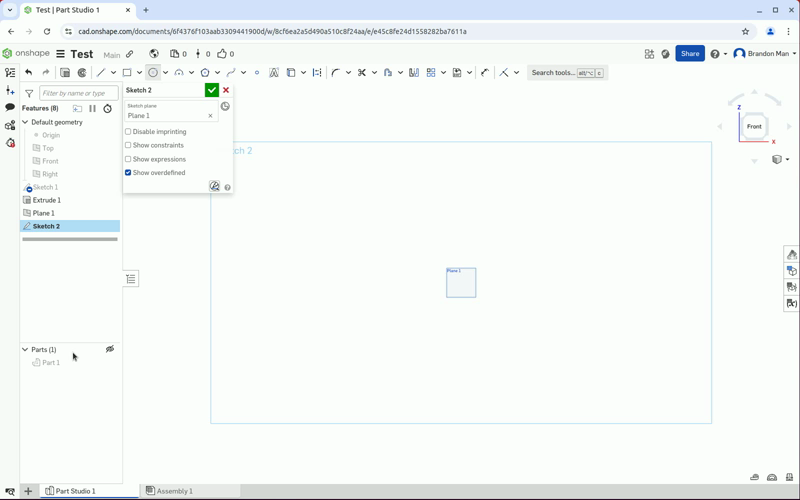
mouse_move(460, 282)
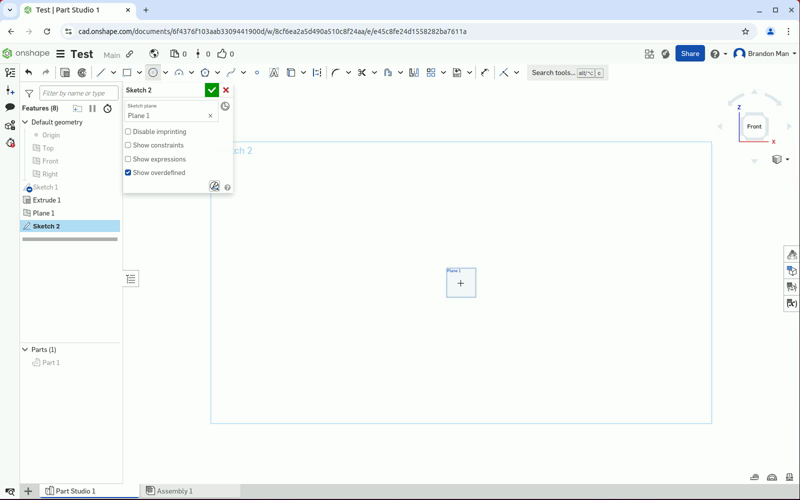
click(460, 282)
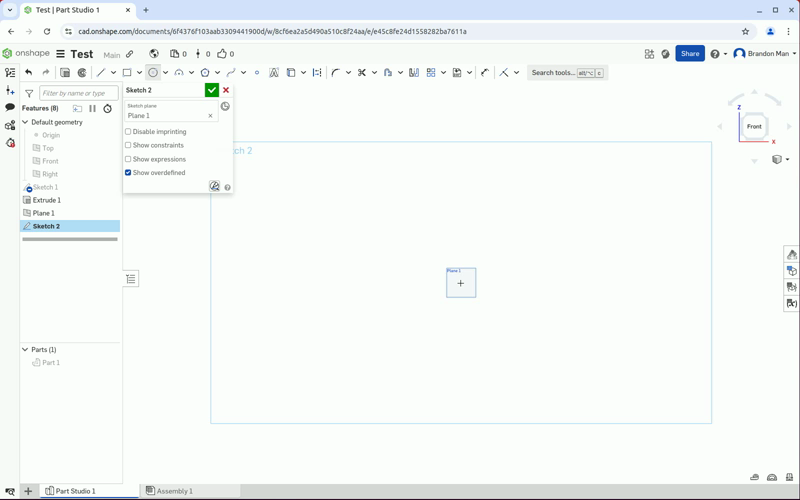
key_up(shift)
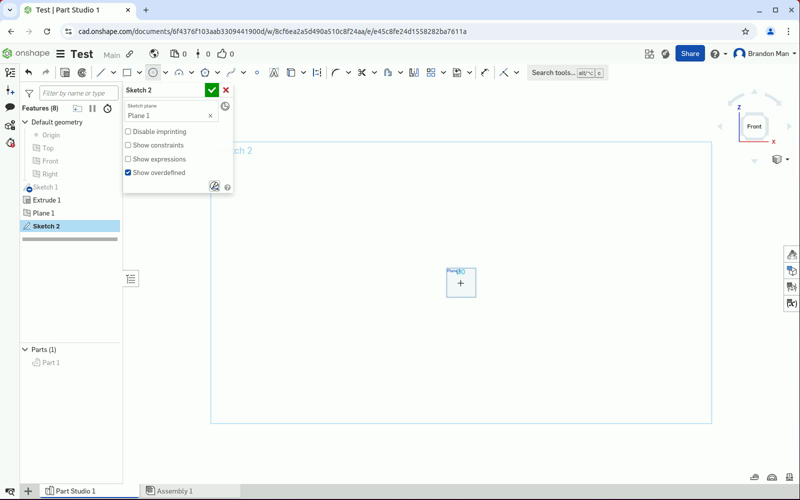
mouse_move(506, 282)
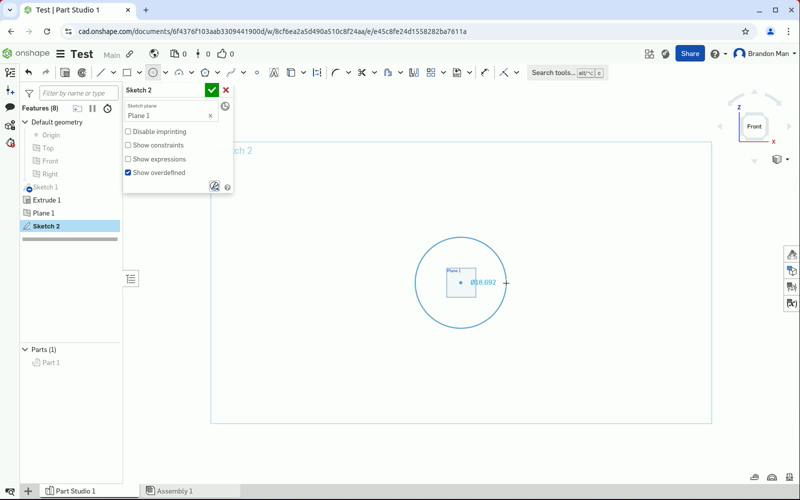
click(506, 282)
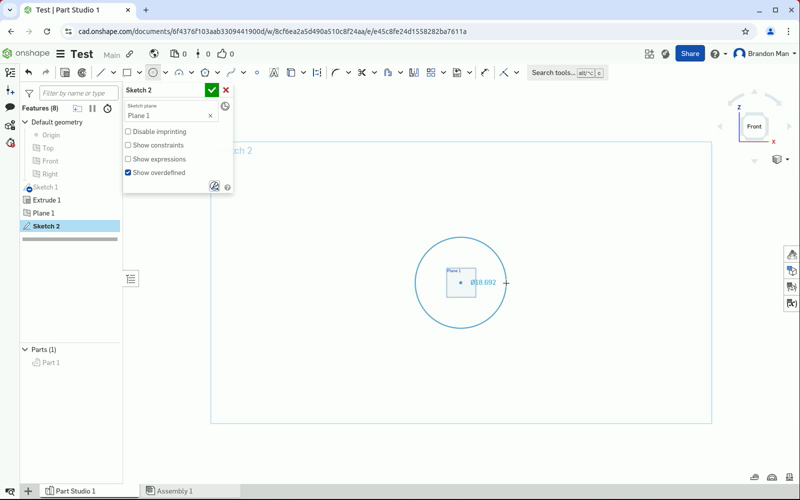
key(esc)
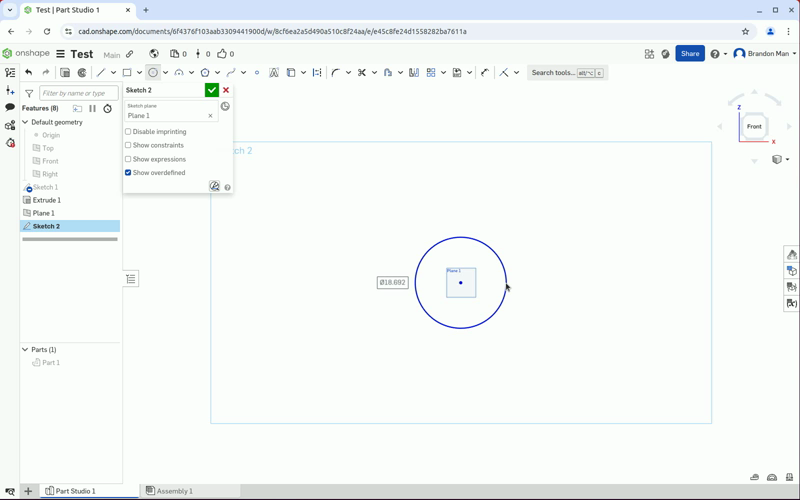
mouse_move(444, 305)
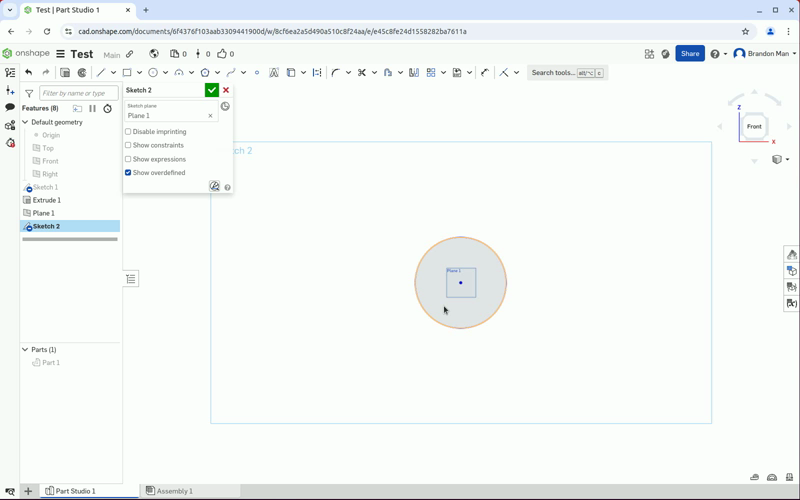
click(444, 305)
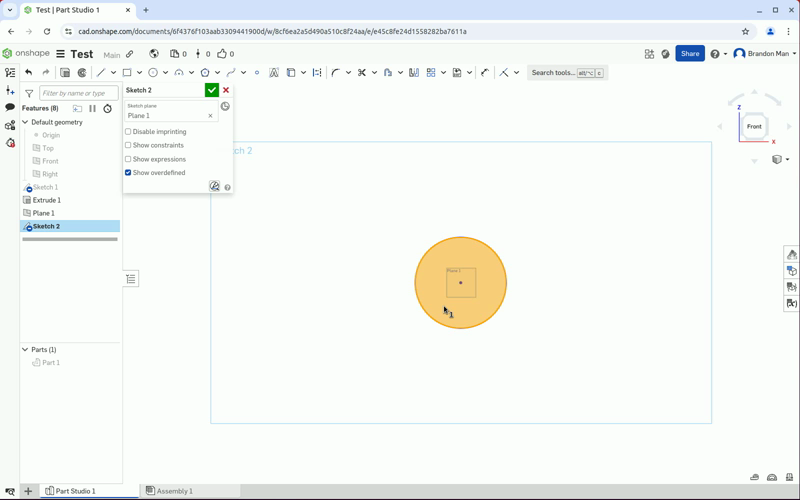
mouse_move(73, 352)
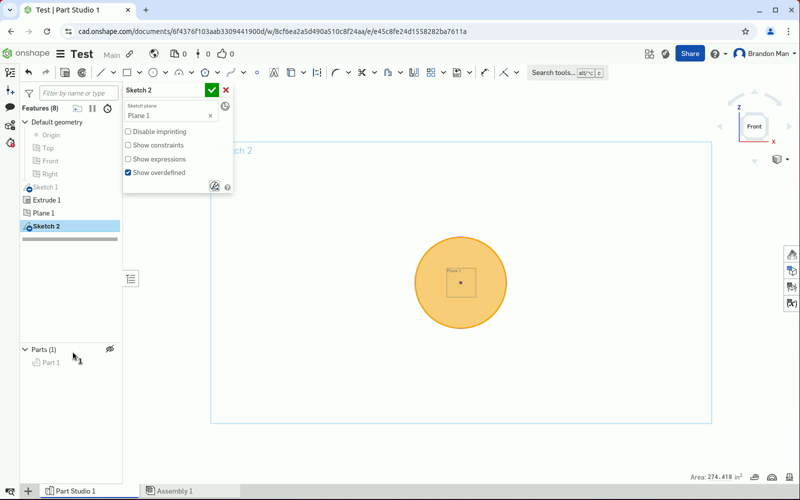
key(shift+y)
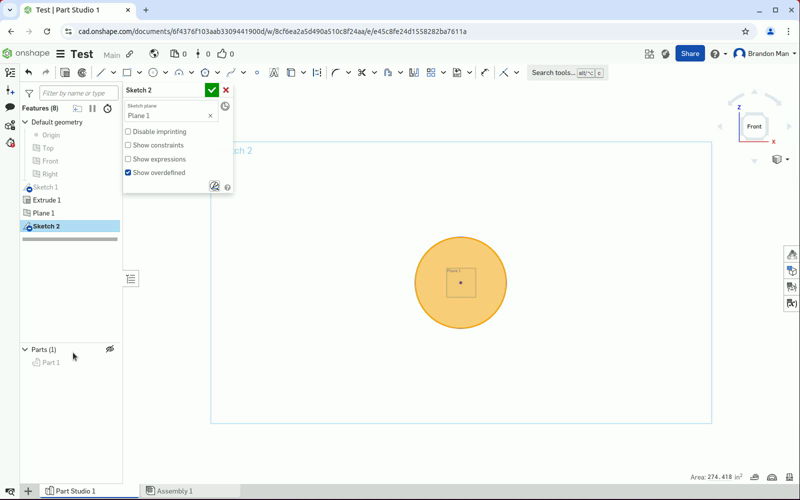
key(shift+e)
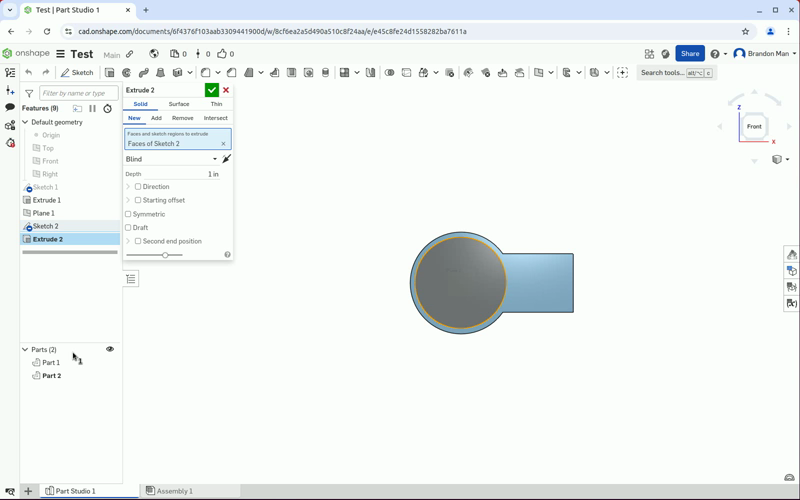
mouse_move(143, 106)
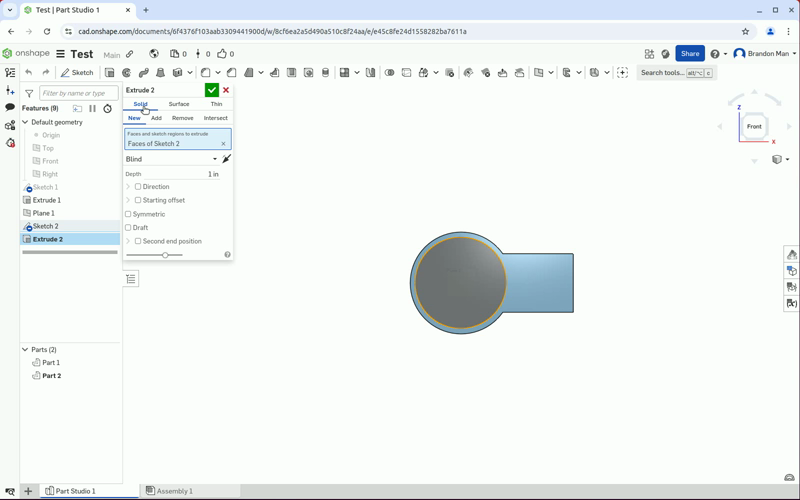
click(143, 106)
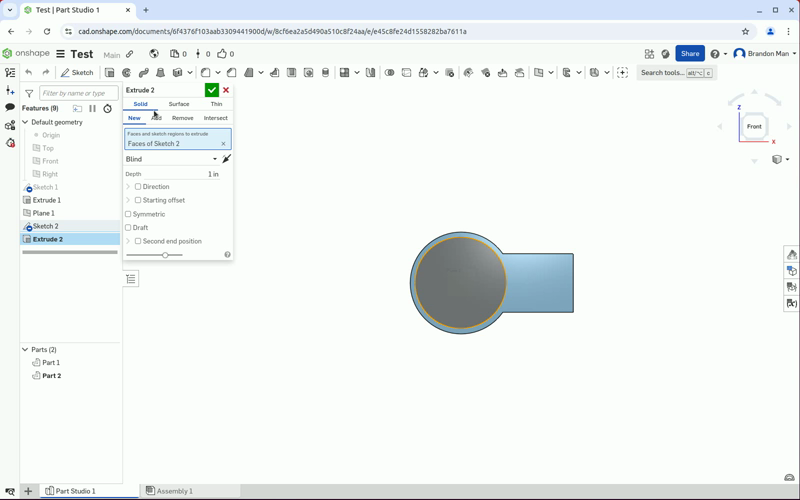
mouse_move(186, 120)
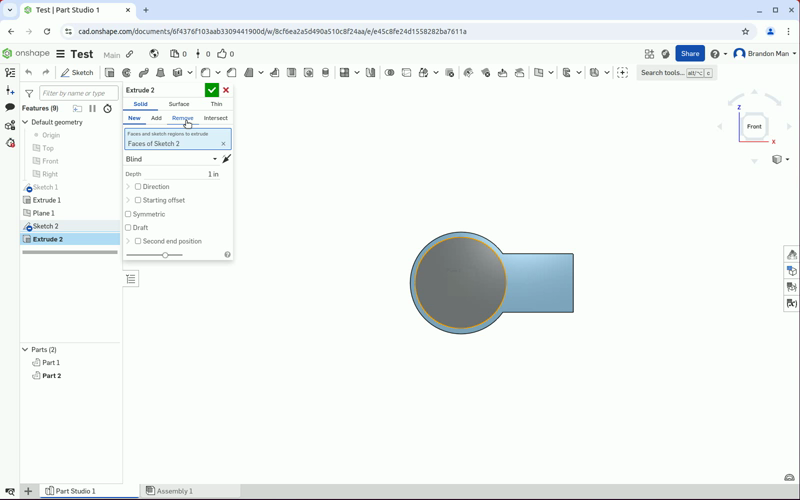
click(186, 120)
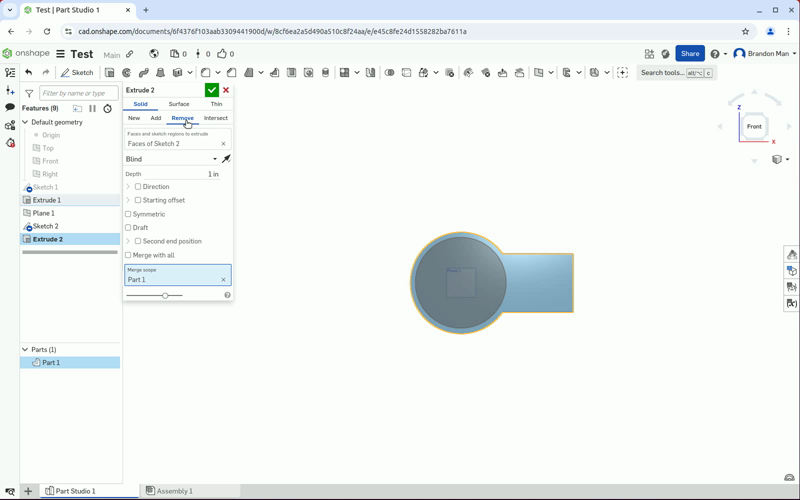
key(tab, 4)
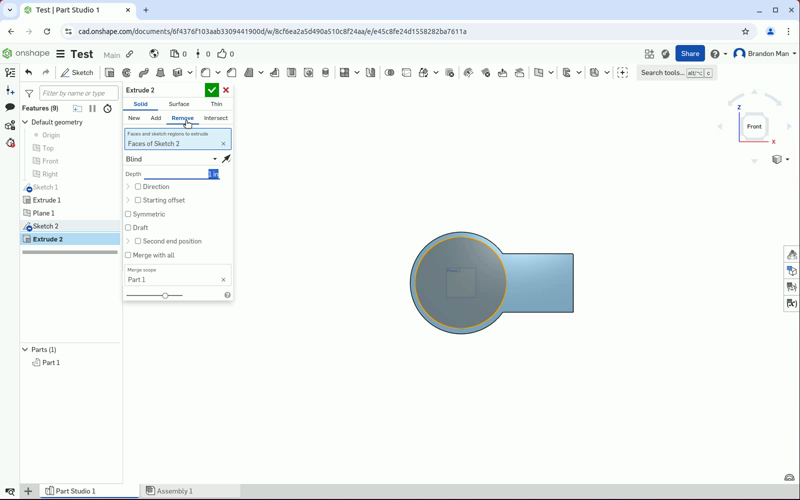
text(20.22)
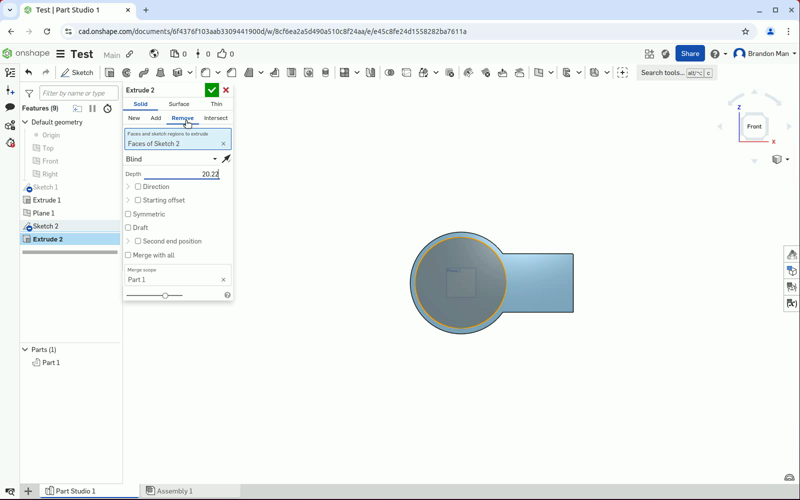
key(tab, 6)
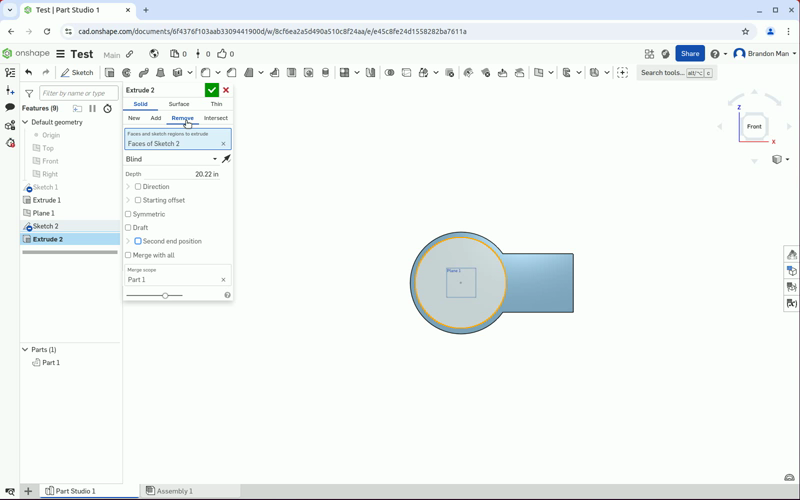
key(space)
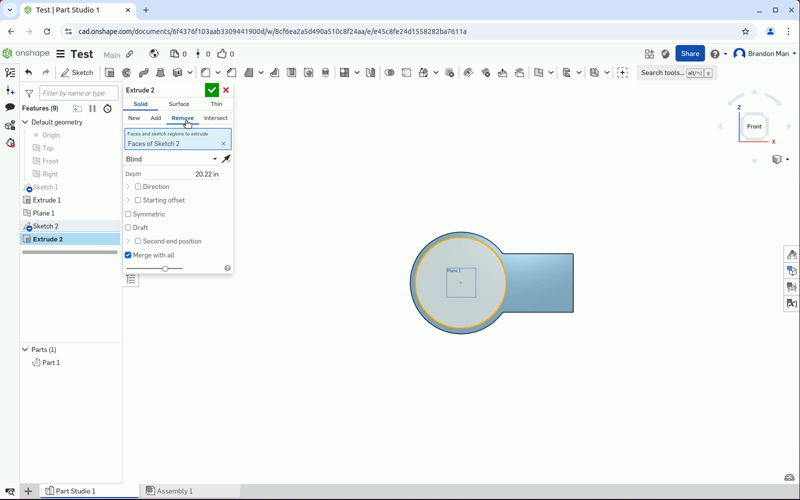
key(enter)
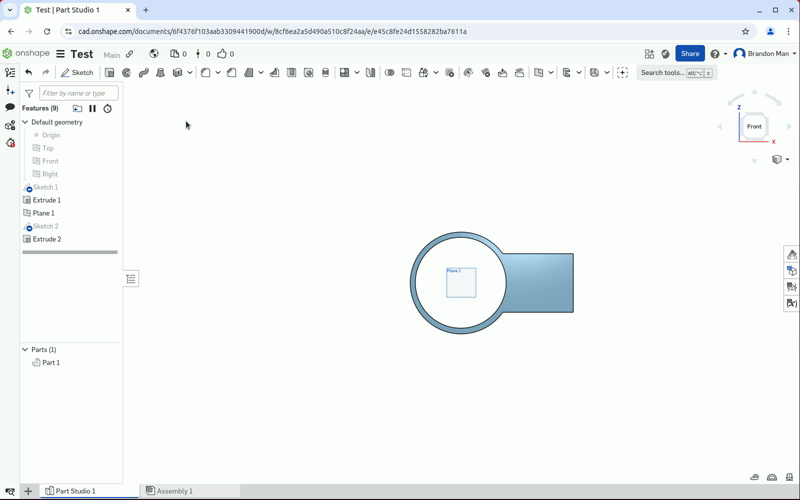
key(shift+h)
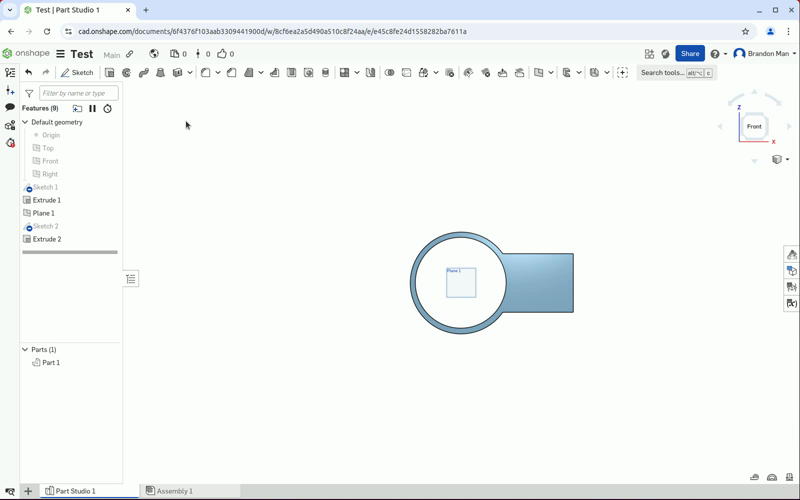
key(shift+h)
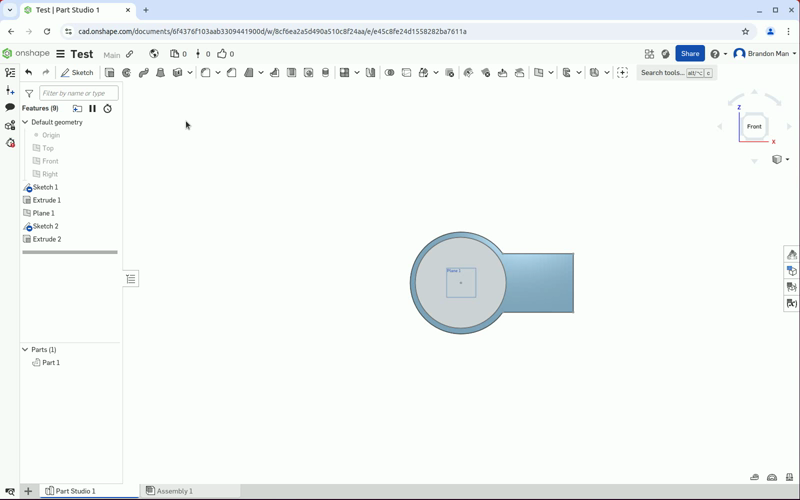
key(shift+7)
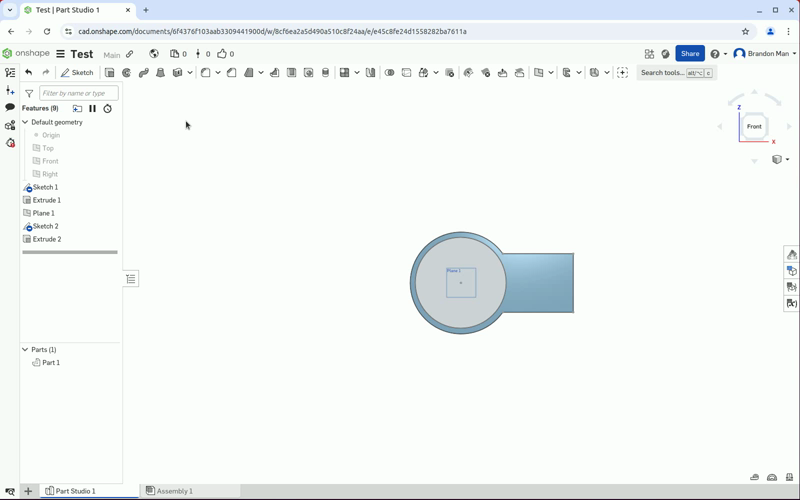
key(left, 2)
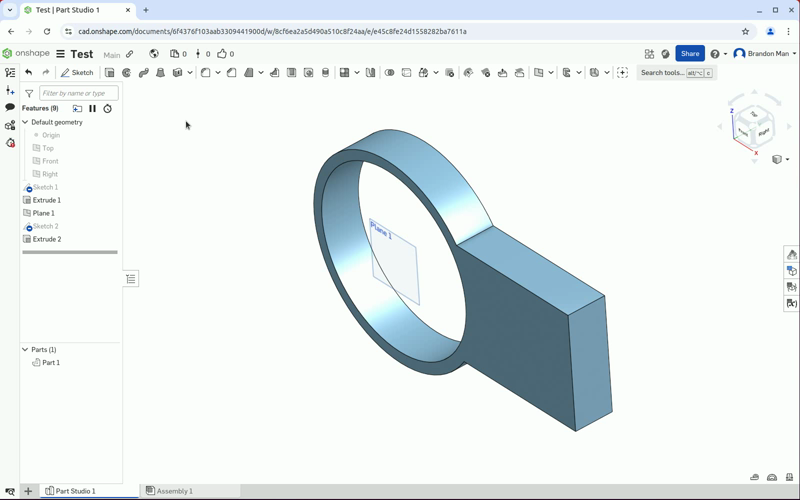
key(down, 2)
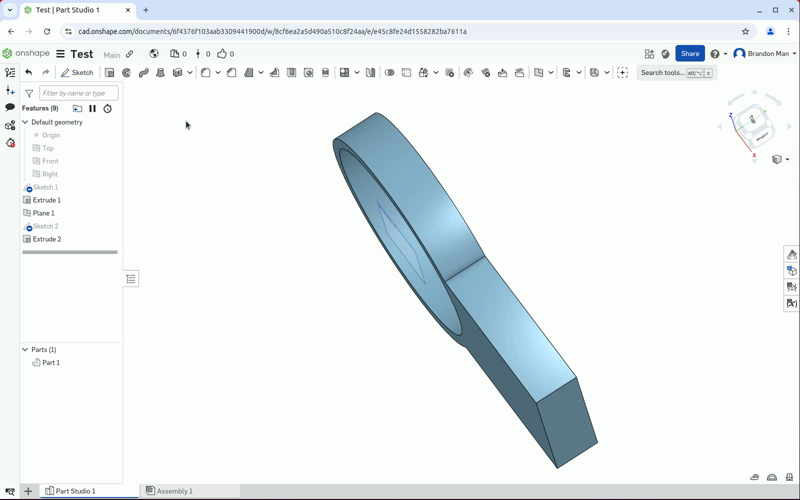
key(up, 2)
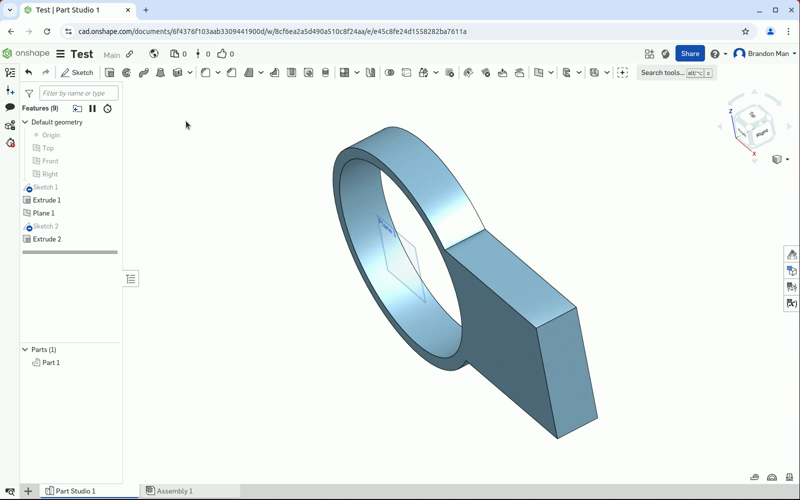
key(right, 2)
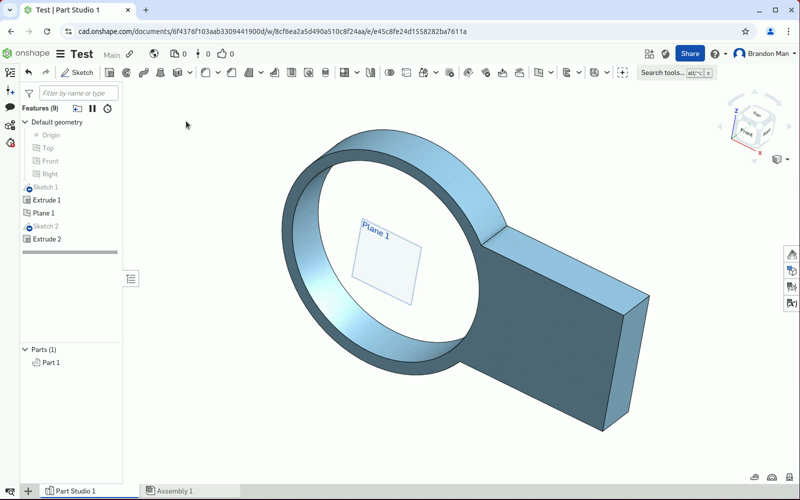
mouse_move(73, 189)
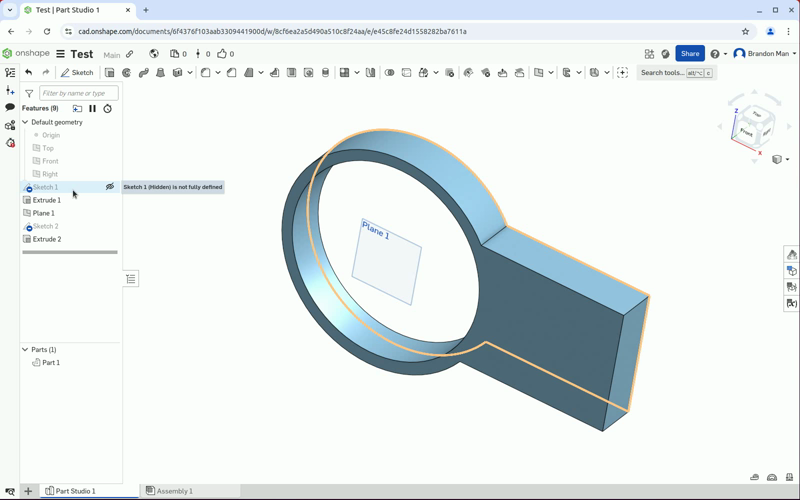
click(73, 189)